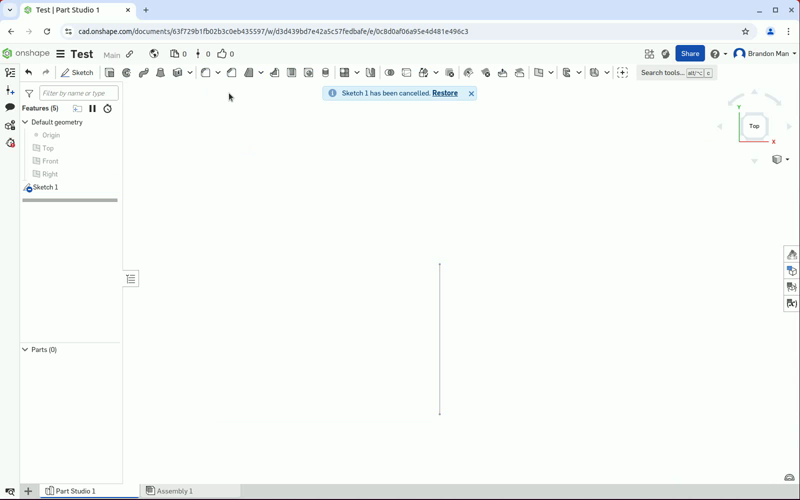
key(shift+h)
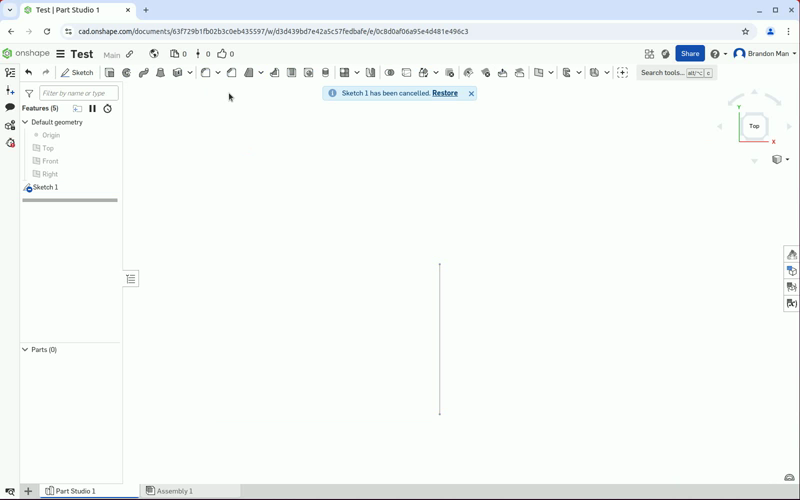
key(shift+s)
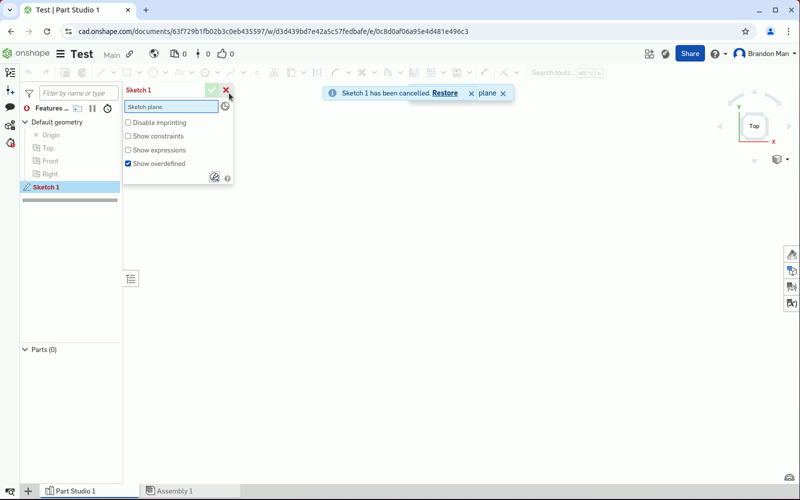
mouse_move(73, 150)
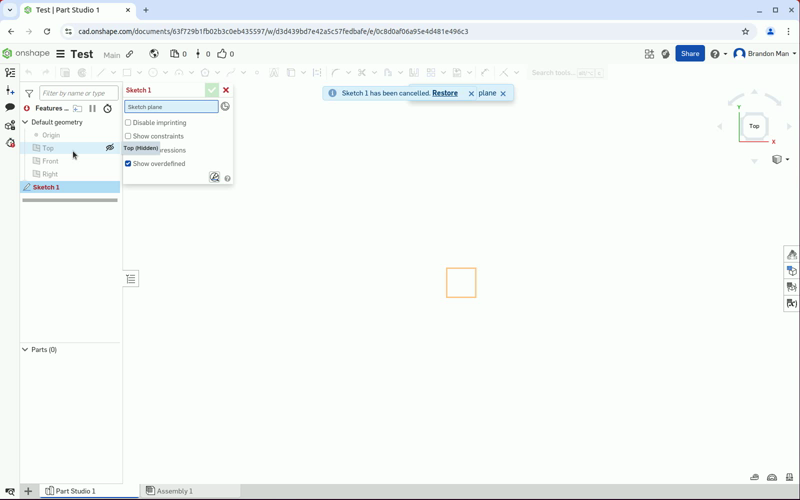
click(73, 150)
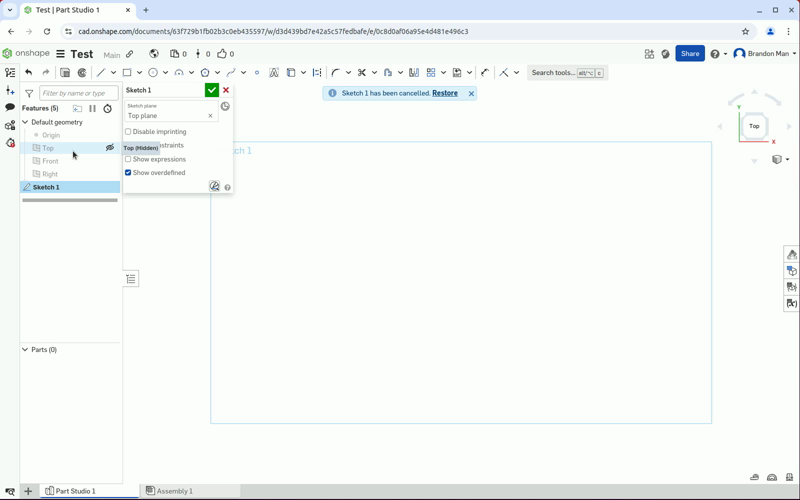
mouse_move(73, 352)
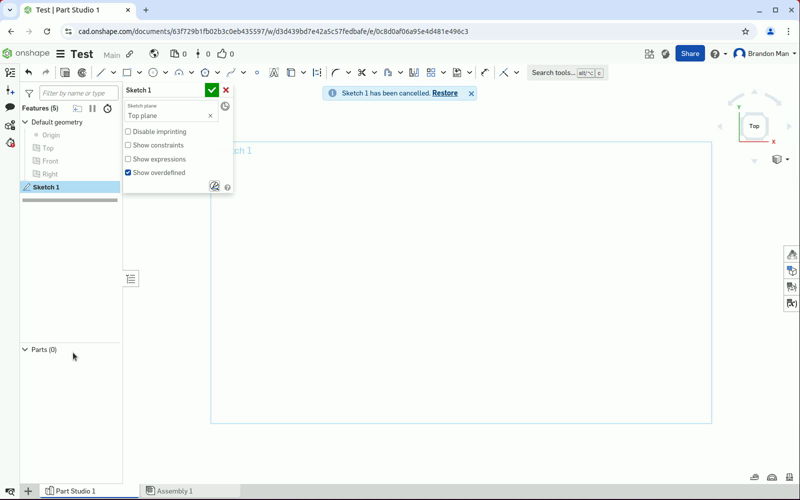
key(y)
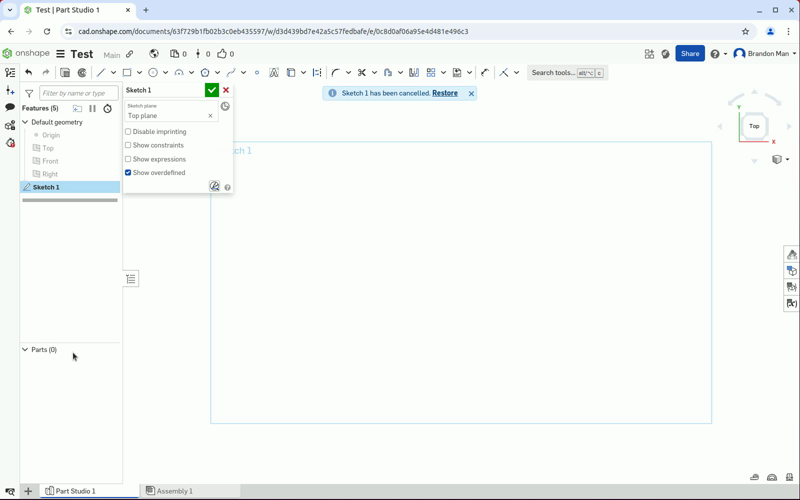
key(l)
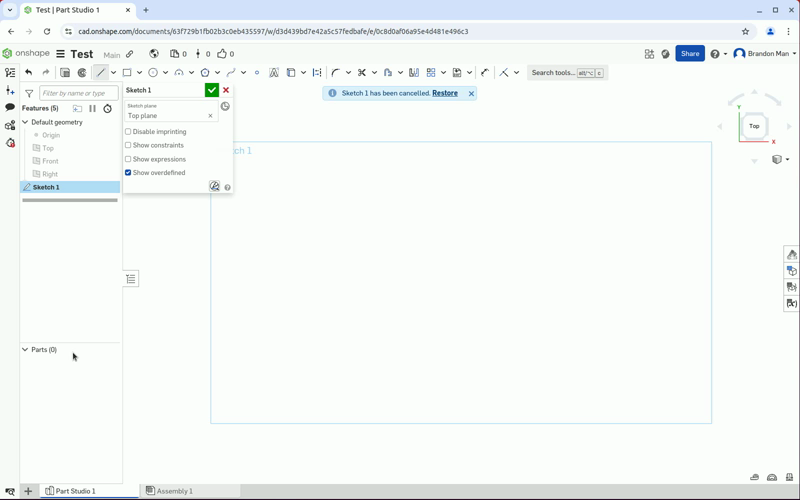
key_down(shift)
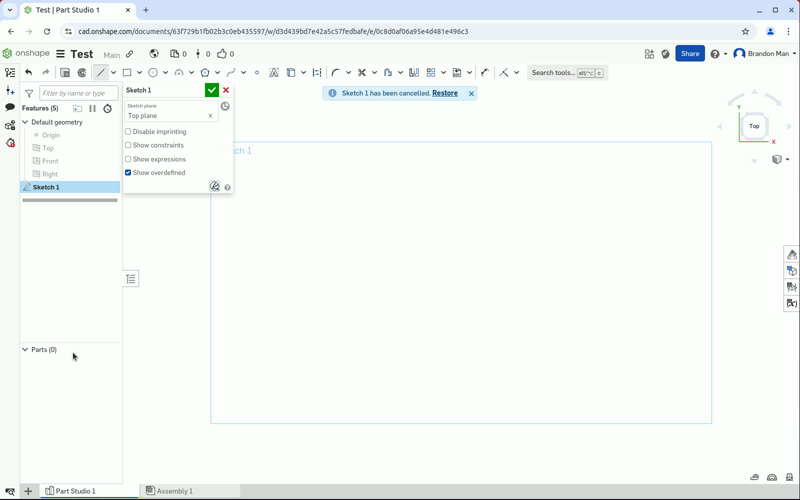
mouse_move(444, 395)
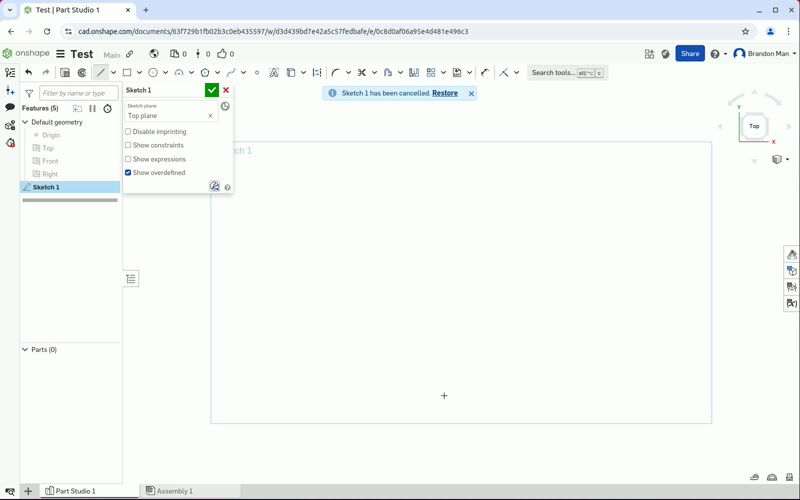
click(444, 395)
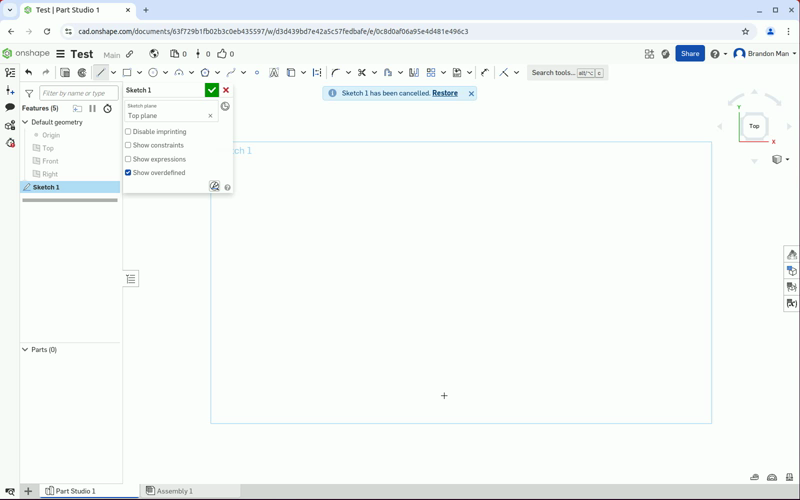
key_up(shift)
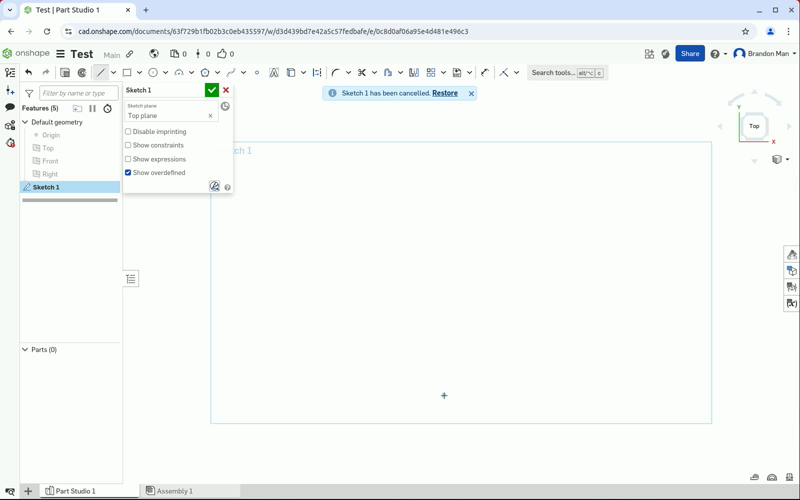
key_down(shift)
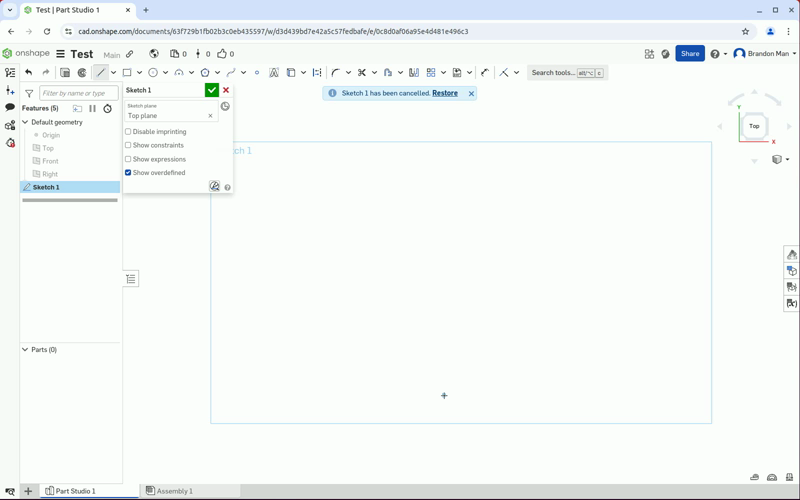
mouse_move(540, 395)
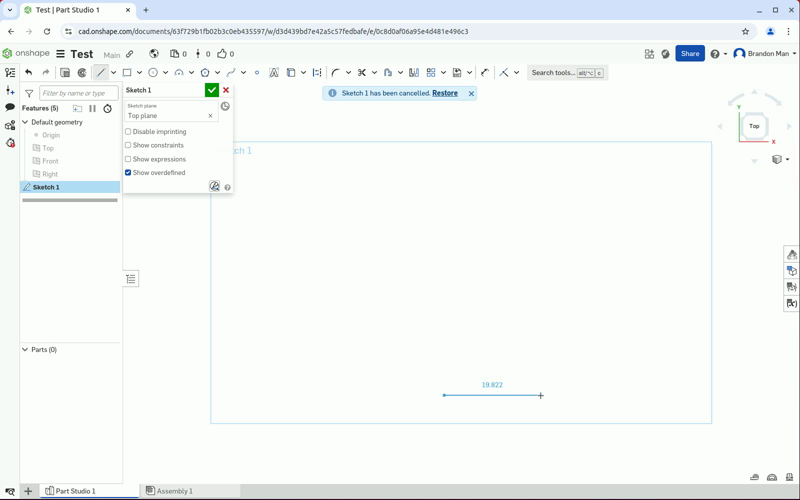
click(540, 395)
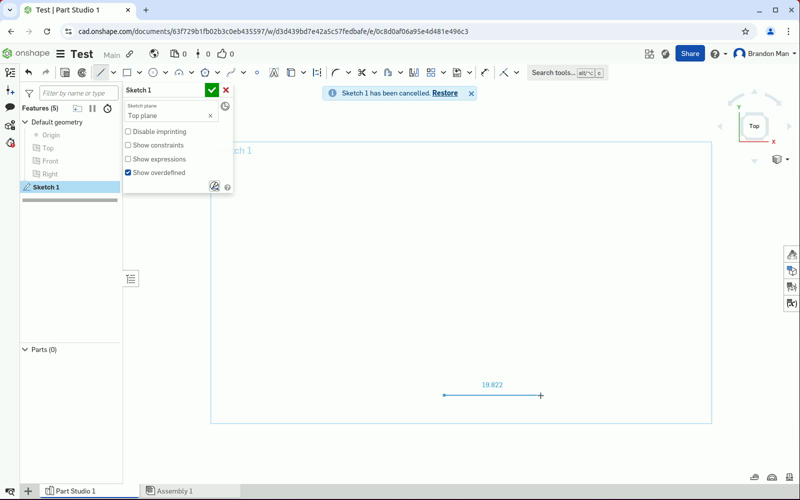
key_up(shift)
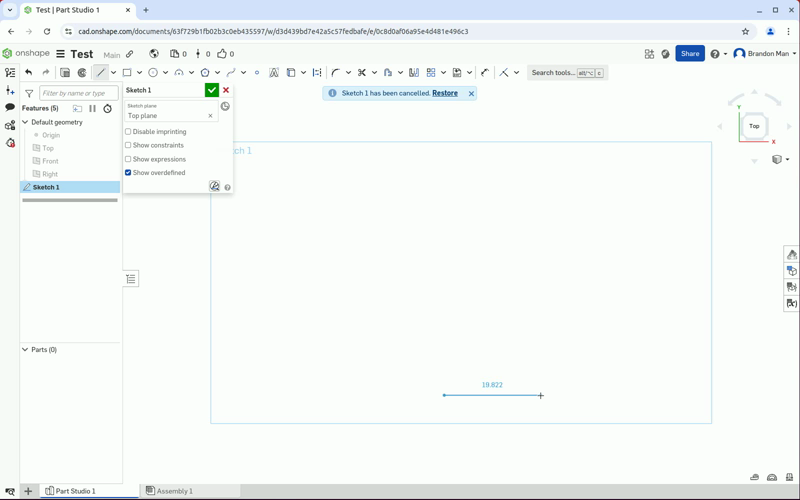
key(esc)
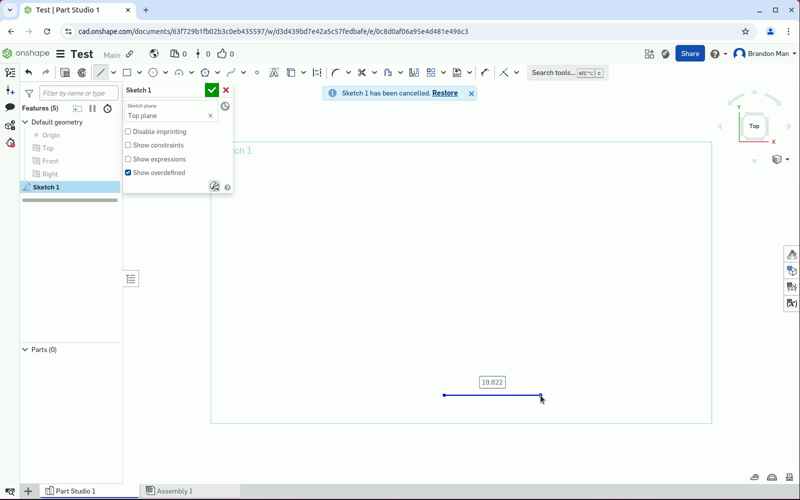
key(a)
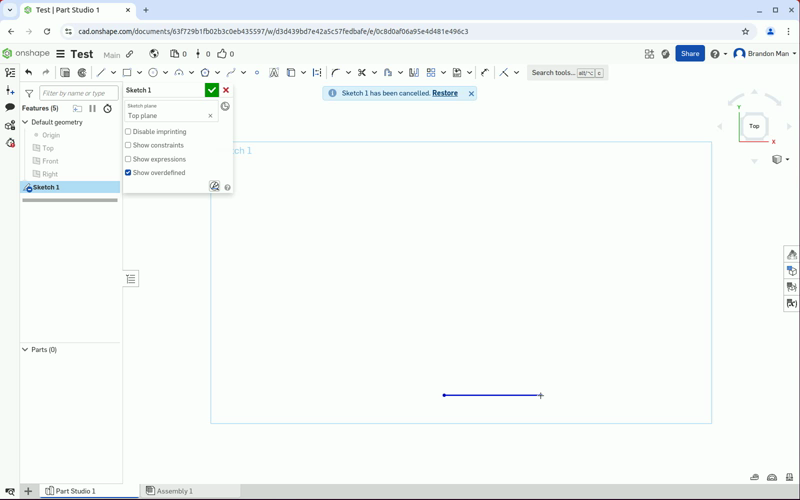
mouse_move(540, 395)
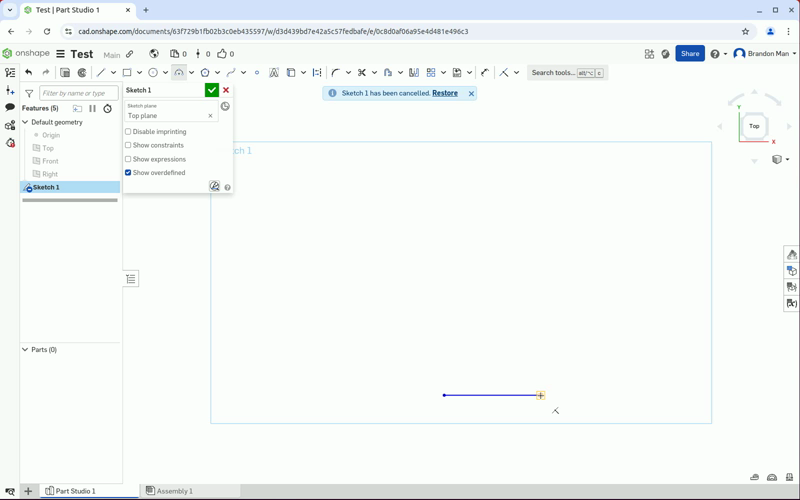
click(540, 395)
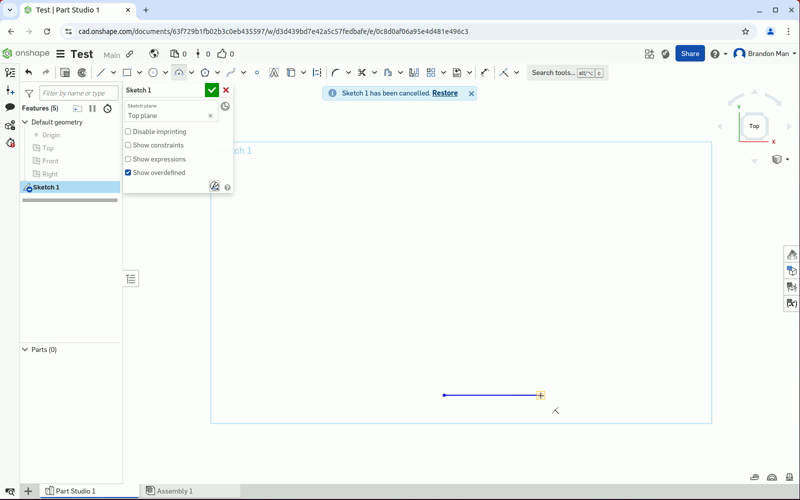
key_down(shift)
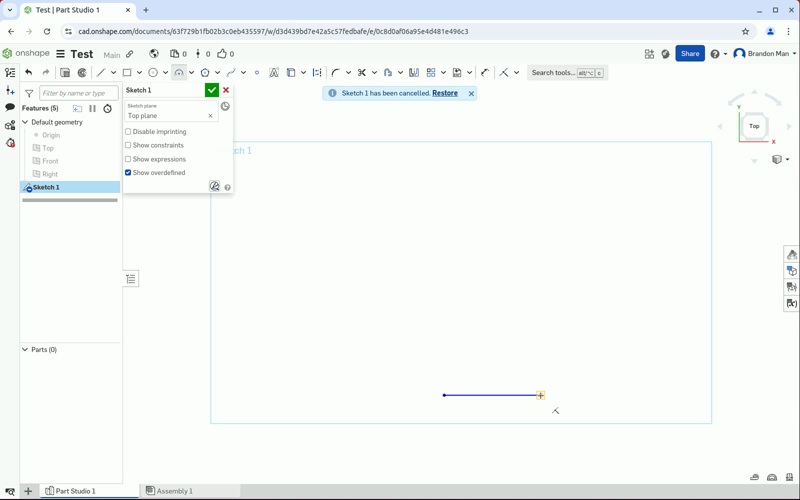
mouse_move(571, 362)
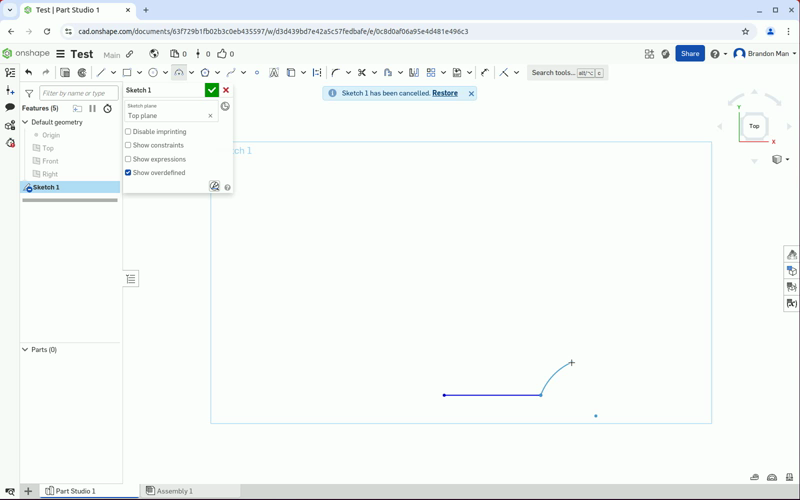
click(571, 362)
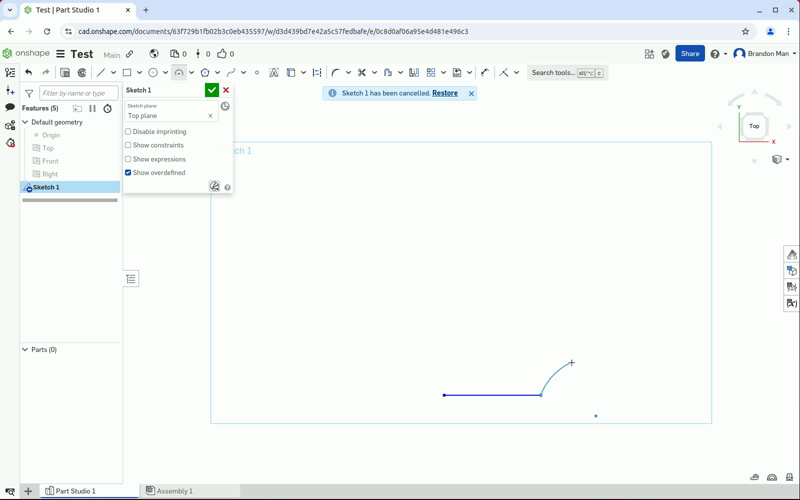
mouse_move(563, 385)
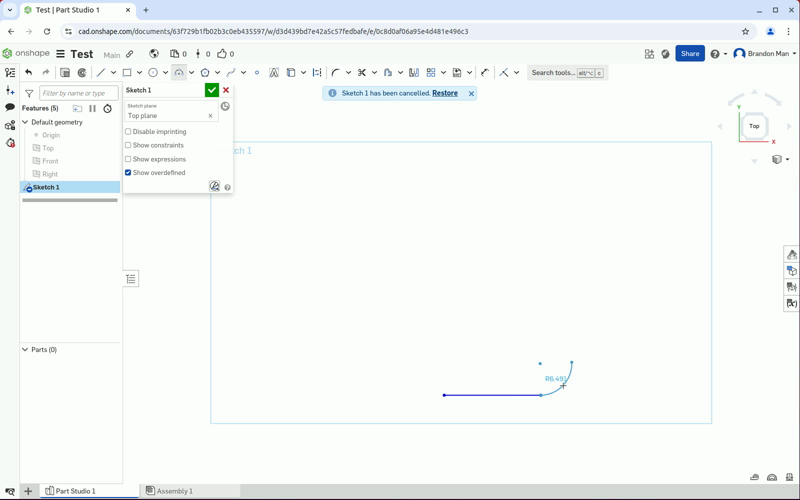
click(563, 385)
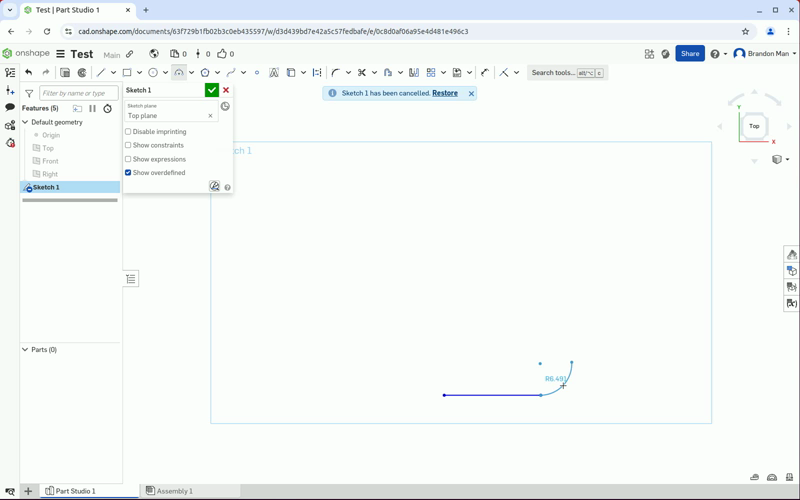
key_up(shift)
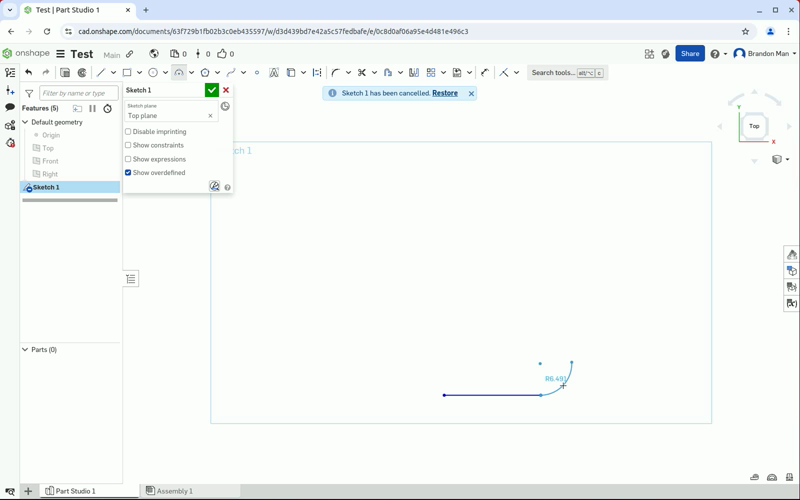
key(esc)
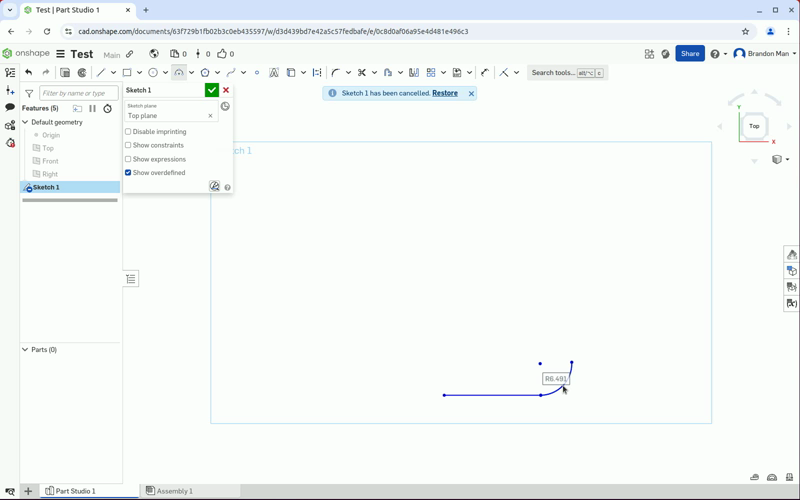
key(l)
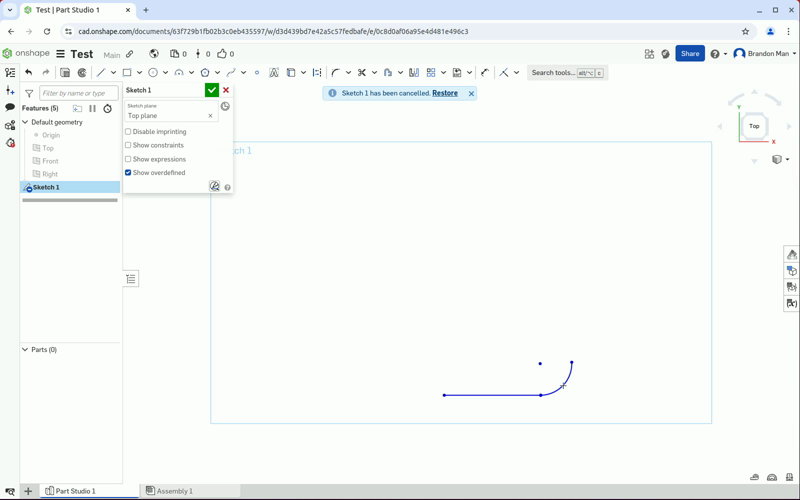
mouse_move(571, 362)
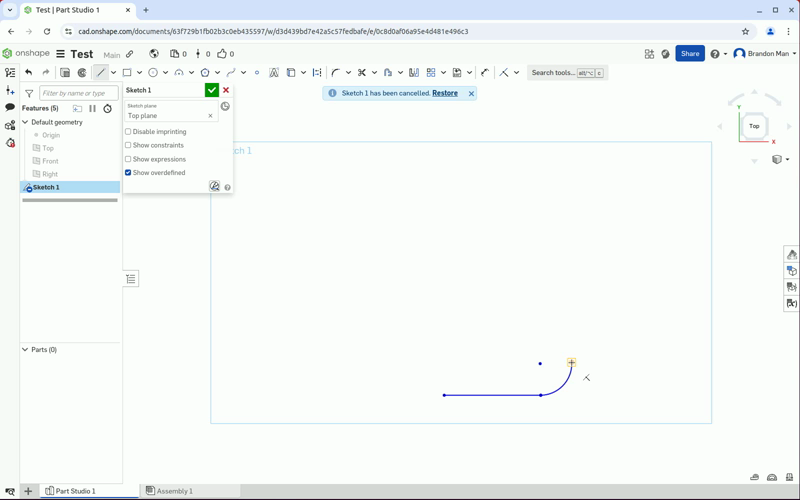
click(571, 362)
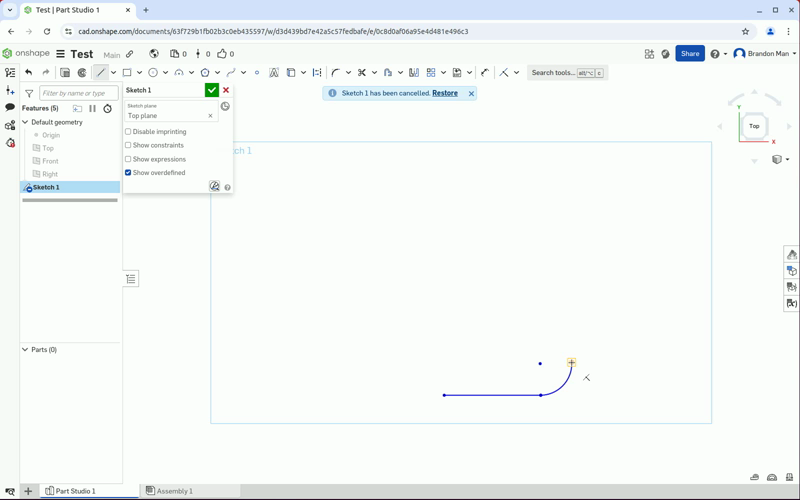
key_down(shift)
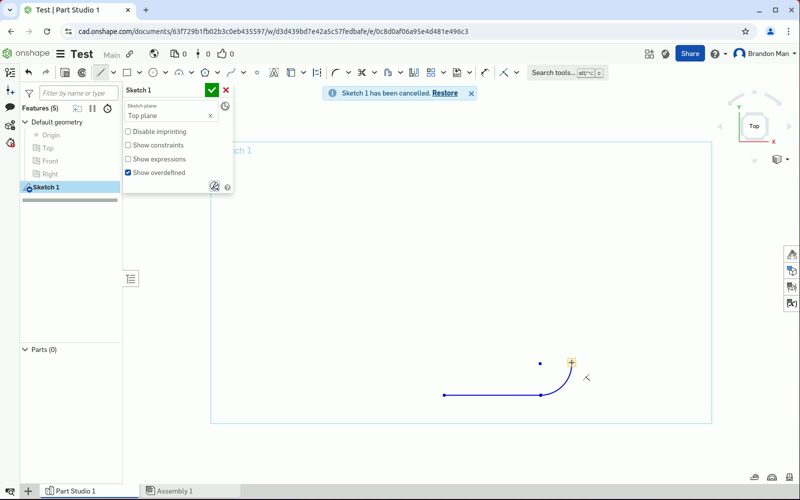
mouse_move(571, 204)
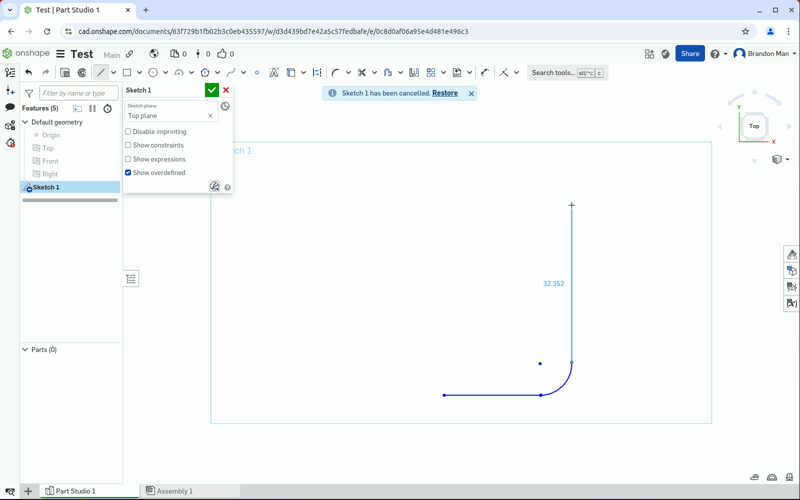
click(571, 204)
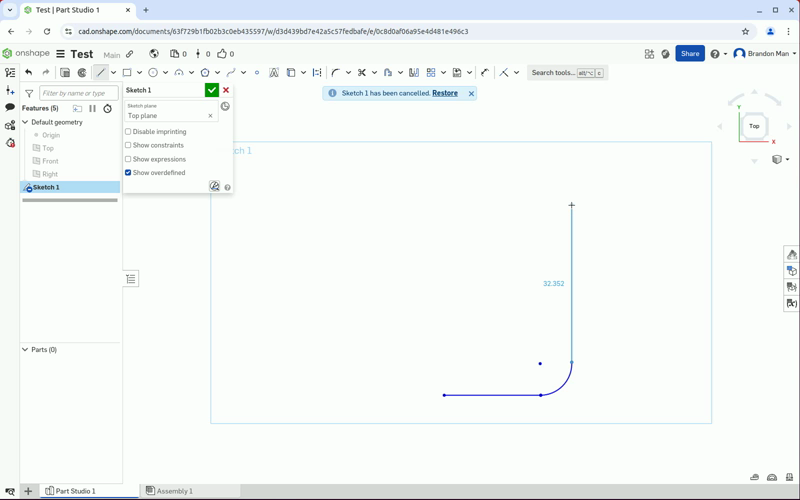
key_up(shift)
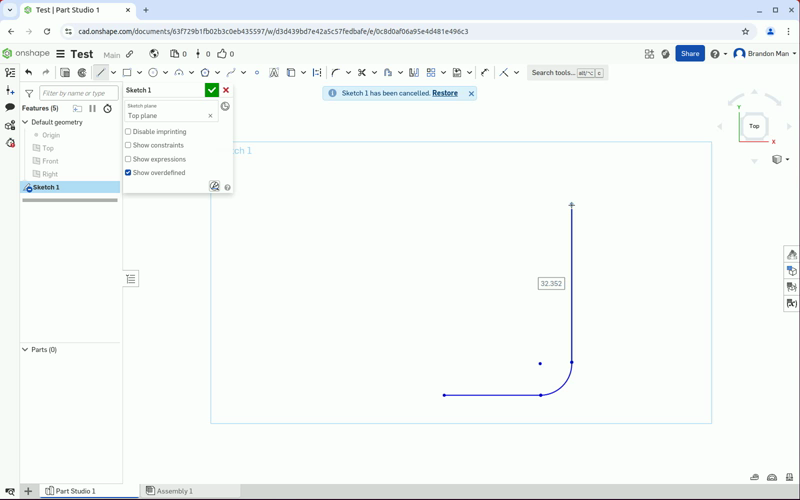
key(esc)
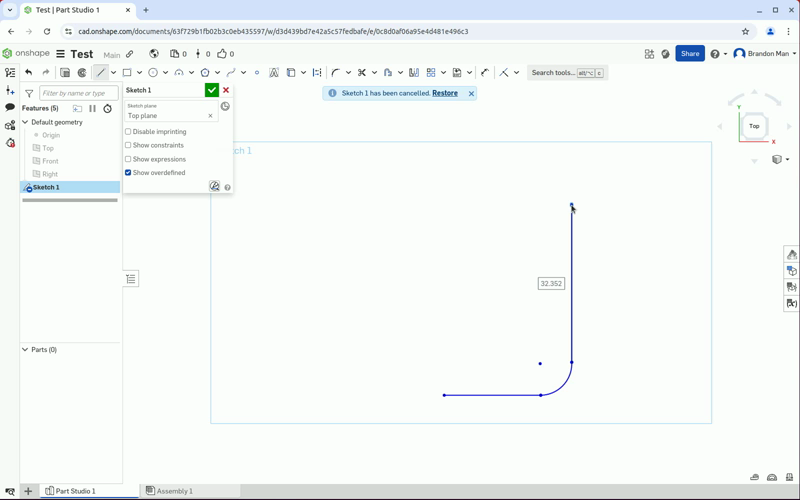
key(a)
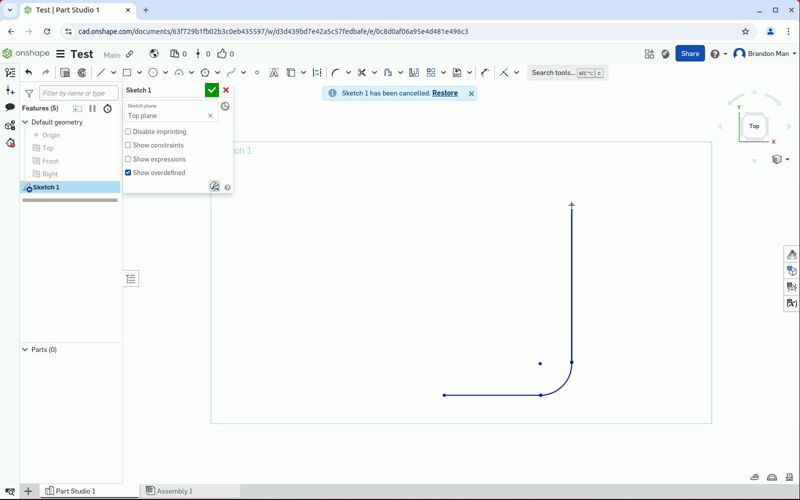
mouse_move(571, 204)
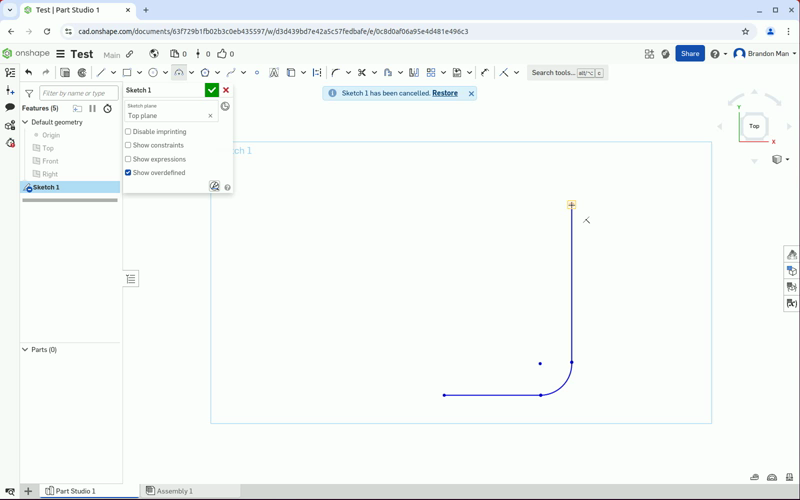
click(571, 204)
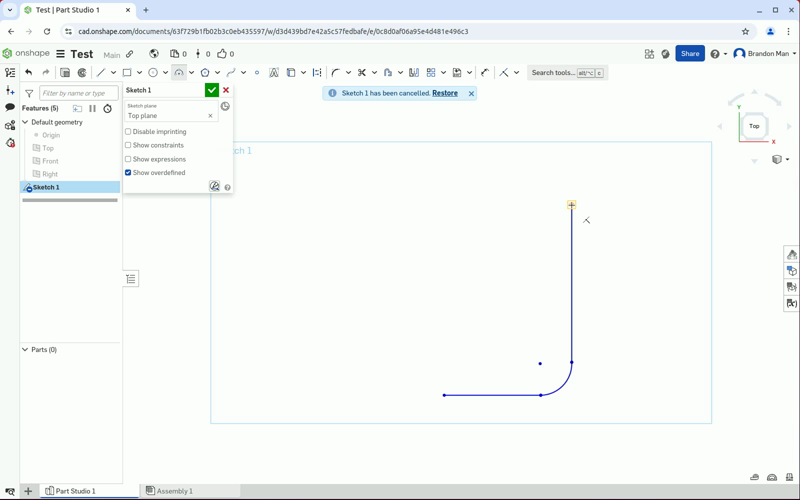
key_down(shift)
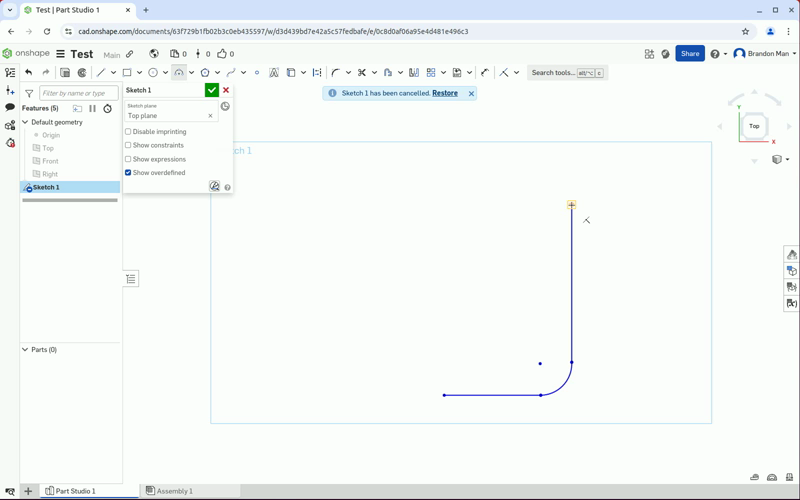
mouse_move(540, 171)
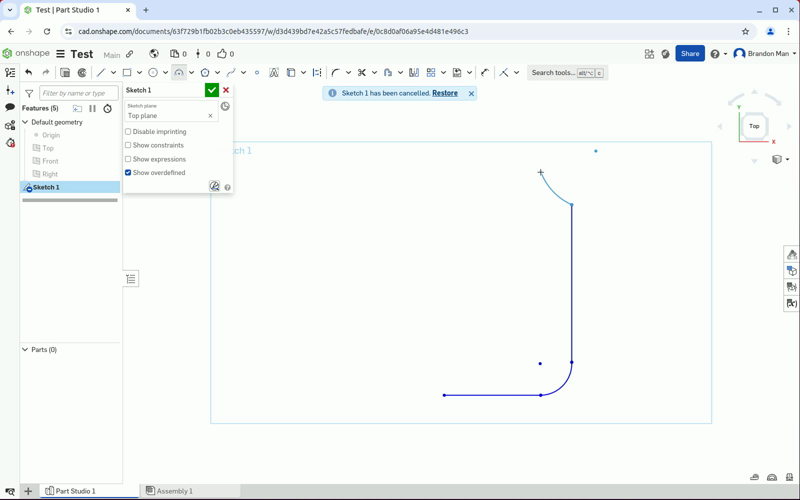
click(540, 171)
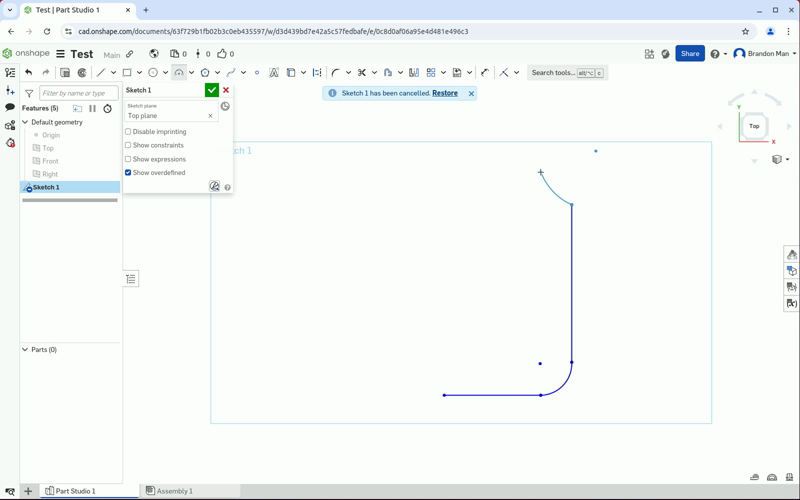
mouse_move(563, 181)
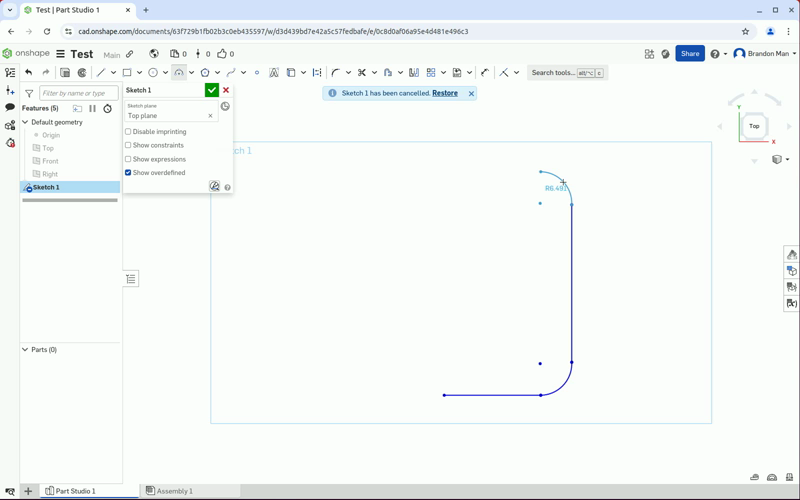
click(563, 181)
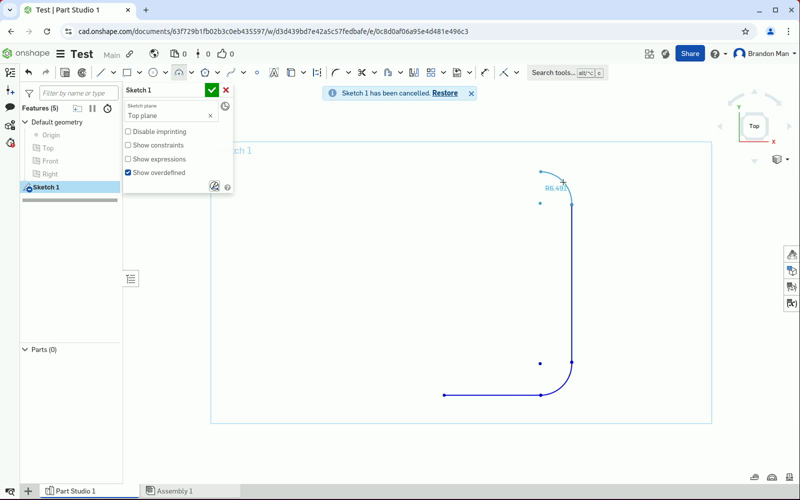
key_up(shift)
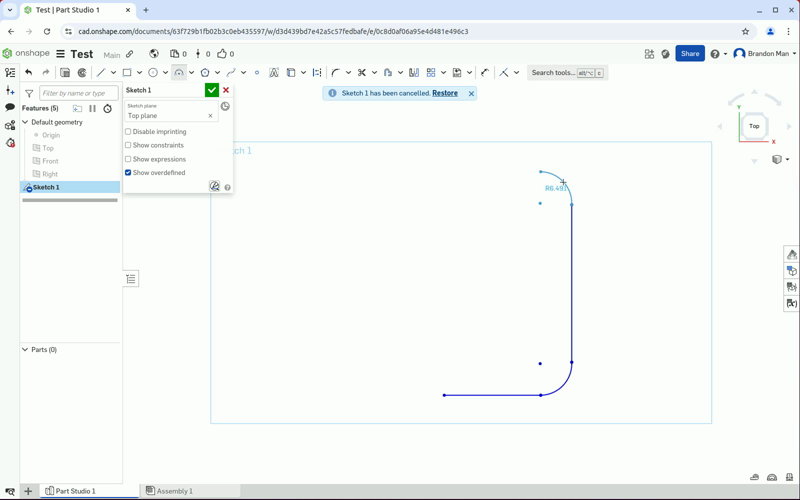
key(esc)
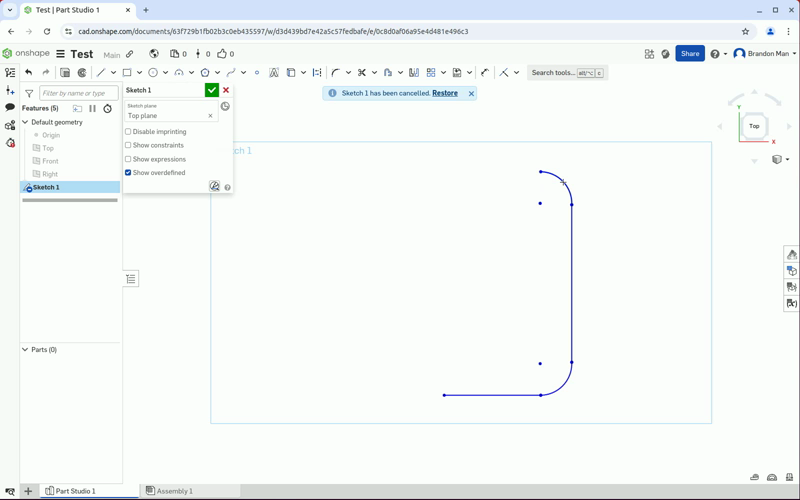
key(l)
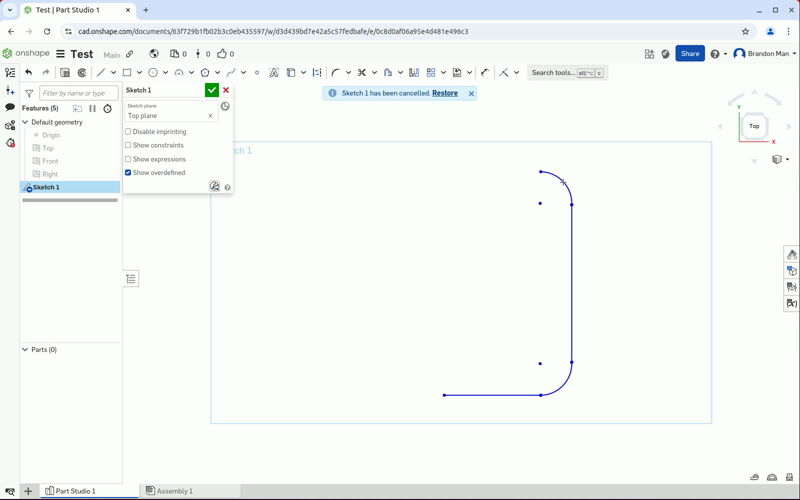
mouse_move(540, 171)
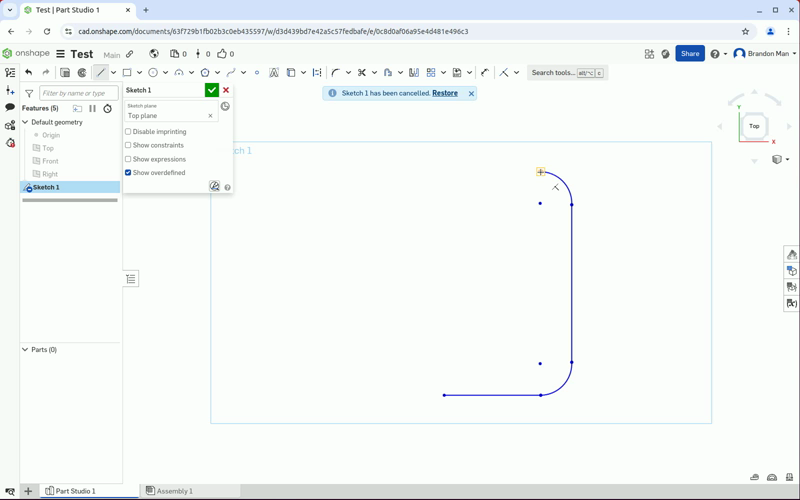
click(540, 171)
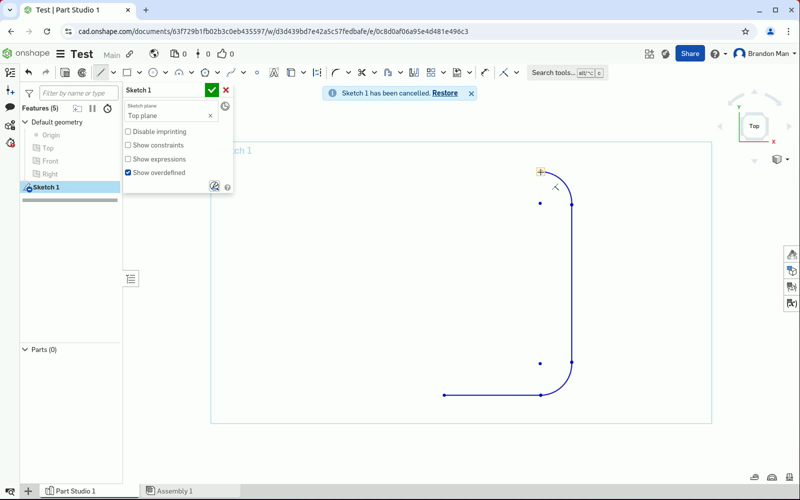
key_down(shift)
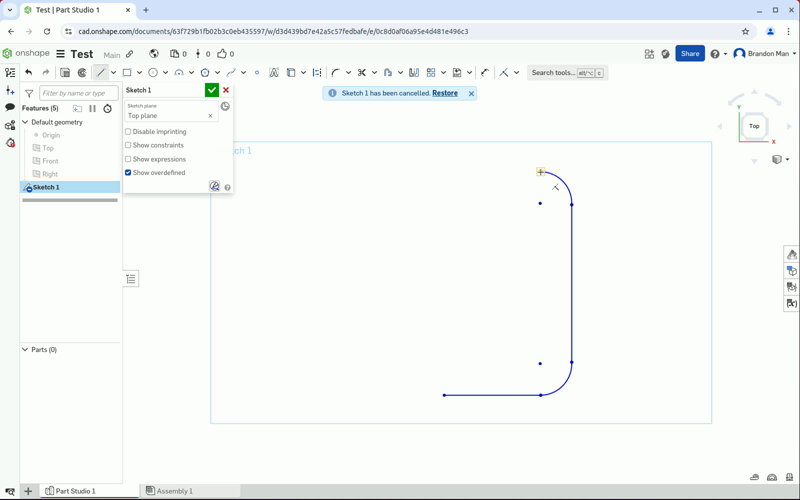
mouse_move(444, 171)
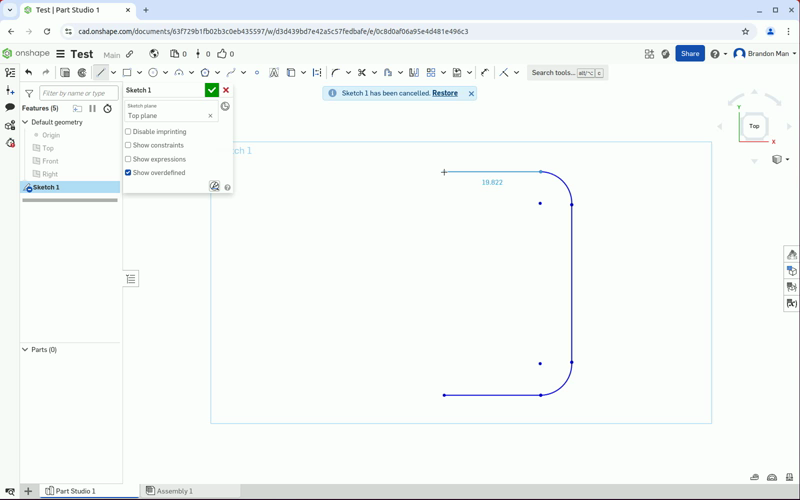
click(444, 171)
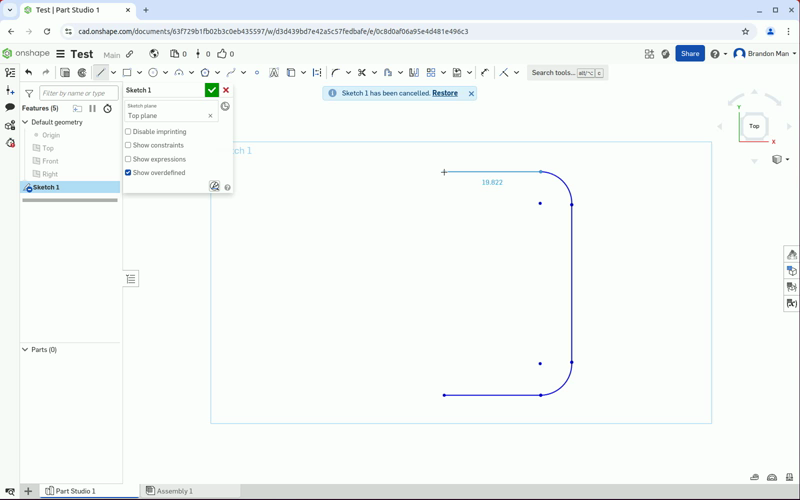
key_up(shift)
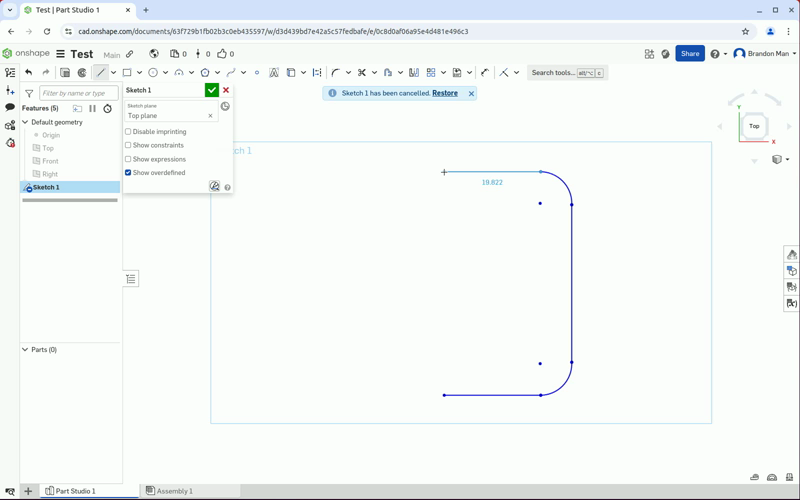
key_down(shift)
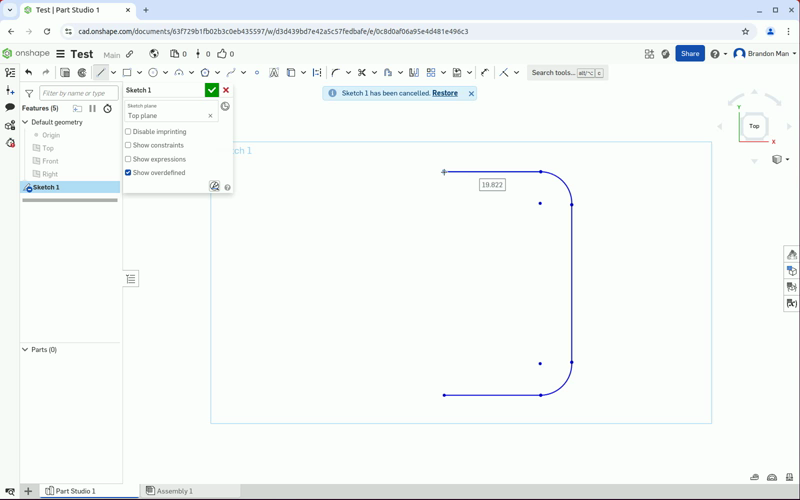
mouse_move(444, 395)
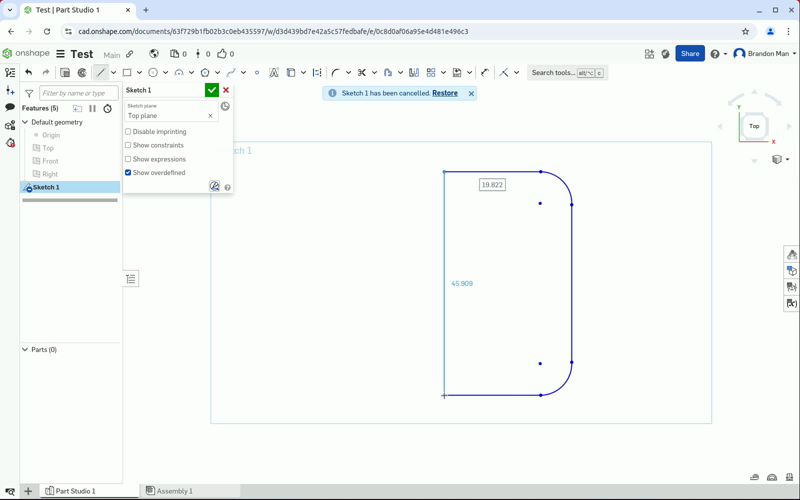
key_up(shift)
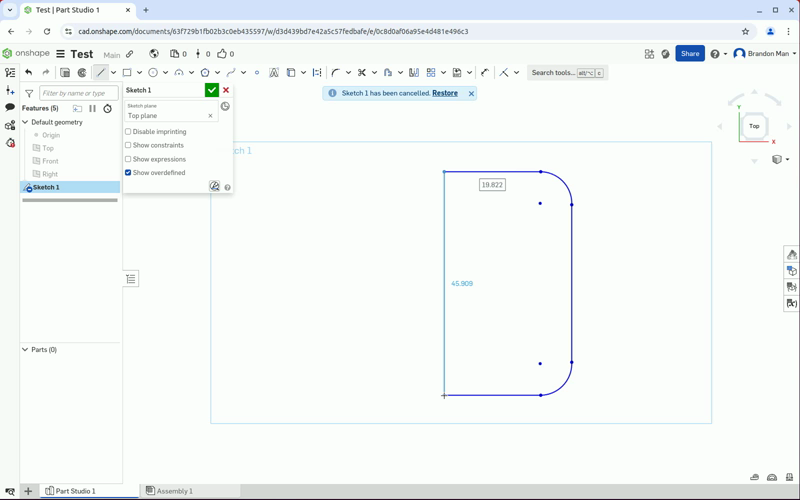
click(444, 395)
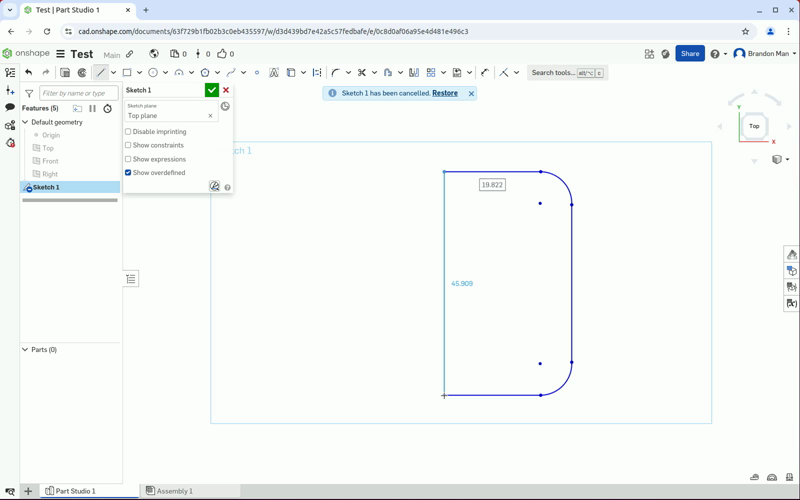
key(esc)
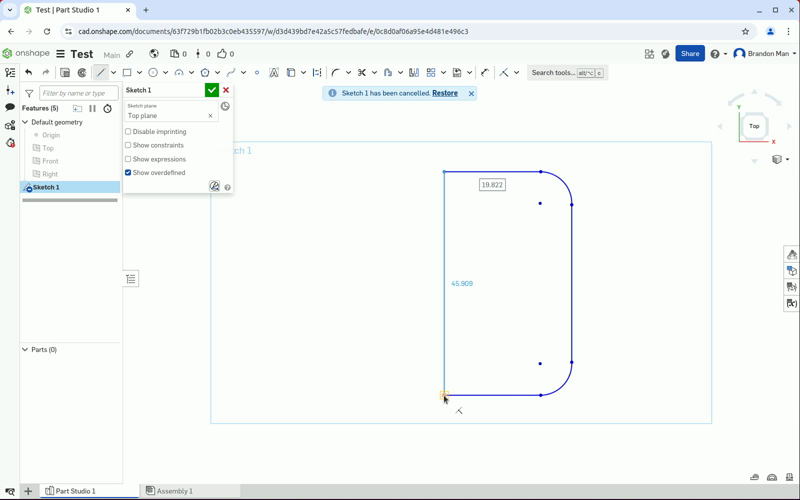
key(c)
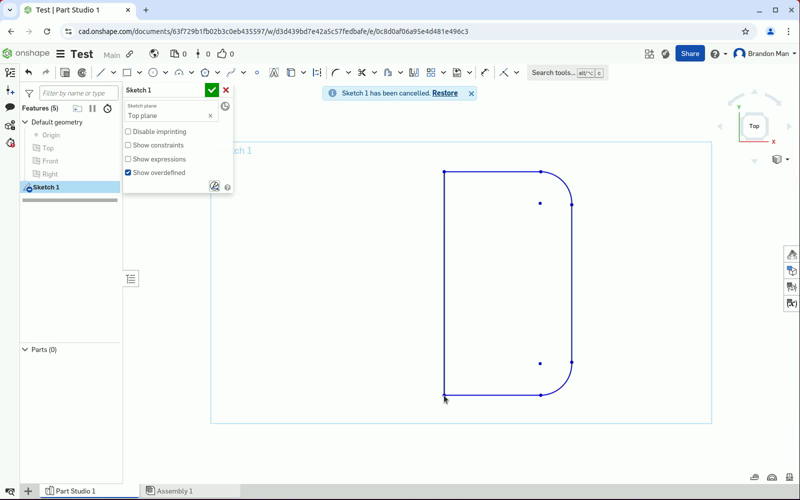
key_down(shift)
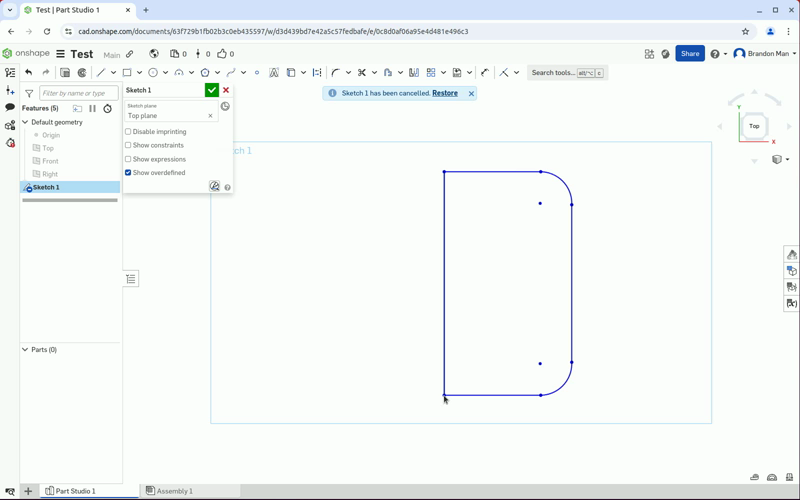
mouse_move(477, 213)
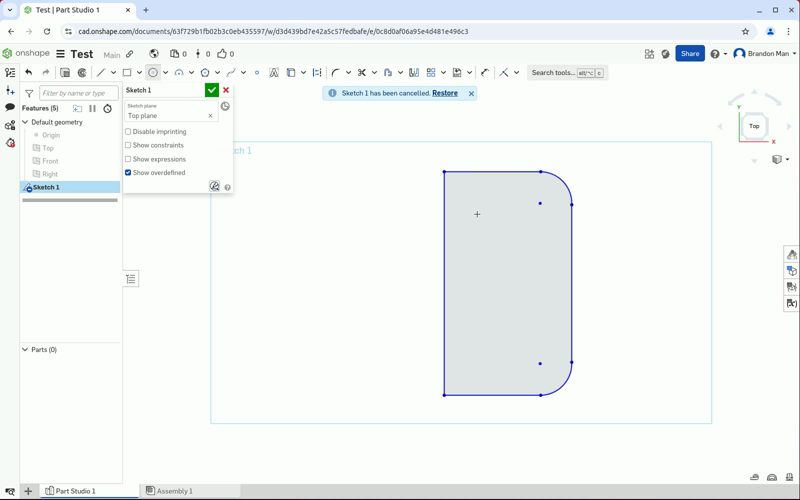
click(477, 213)
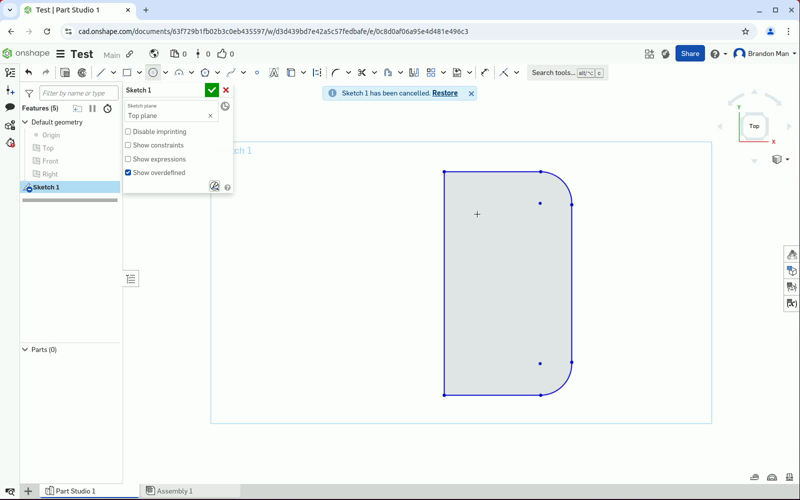
key_up(shift)
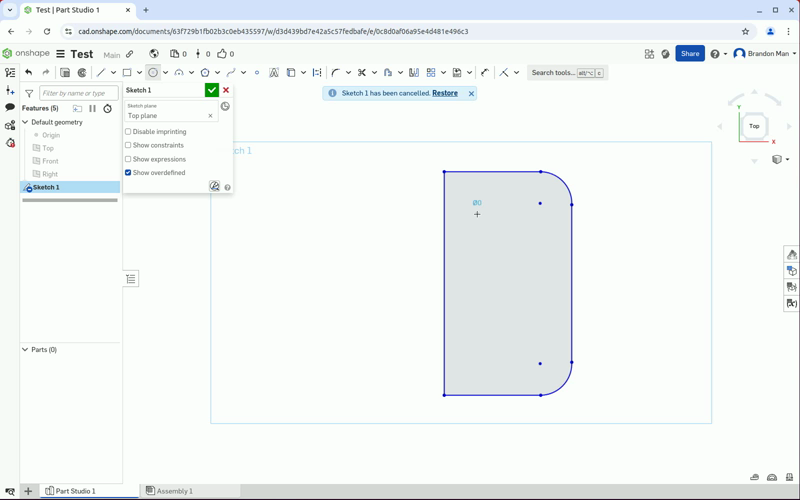
mouse_move(486, 213)
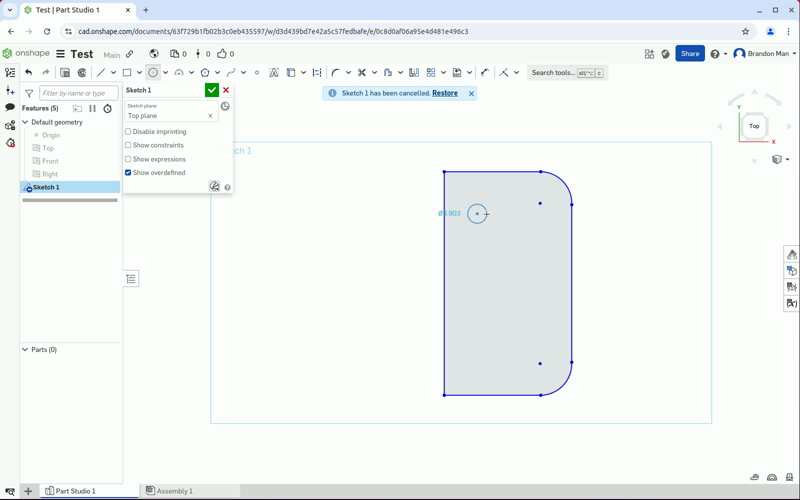
click(486, 213)
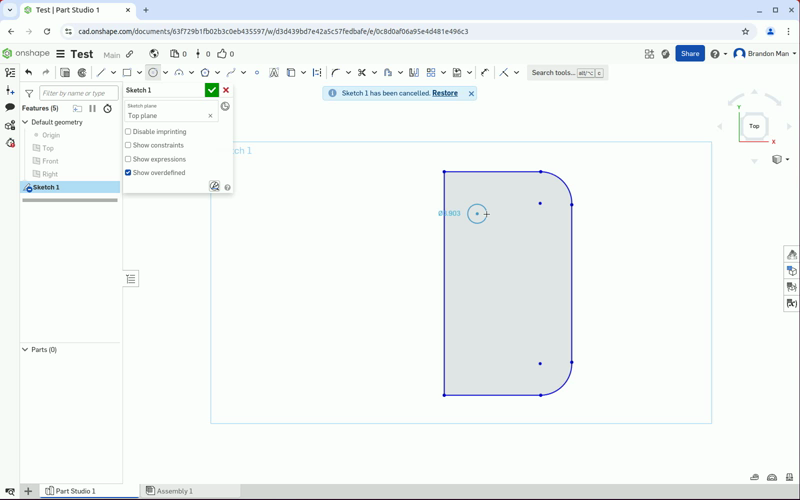
key(esc)
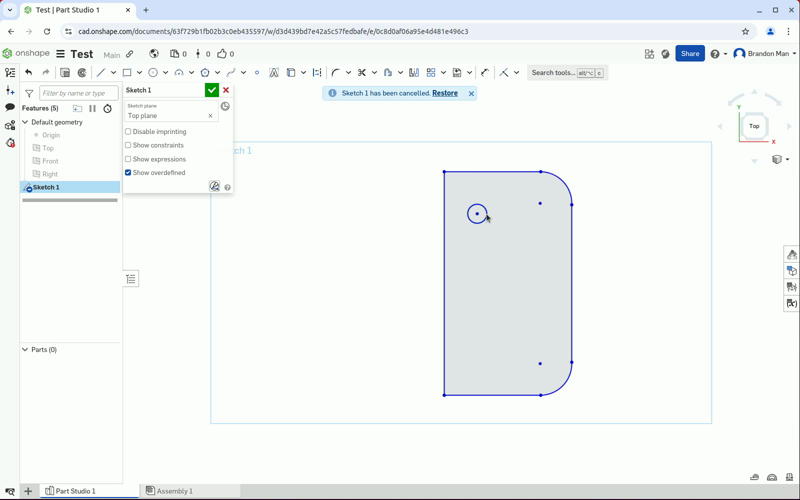
key(c)
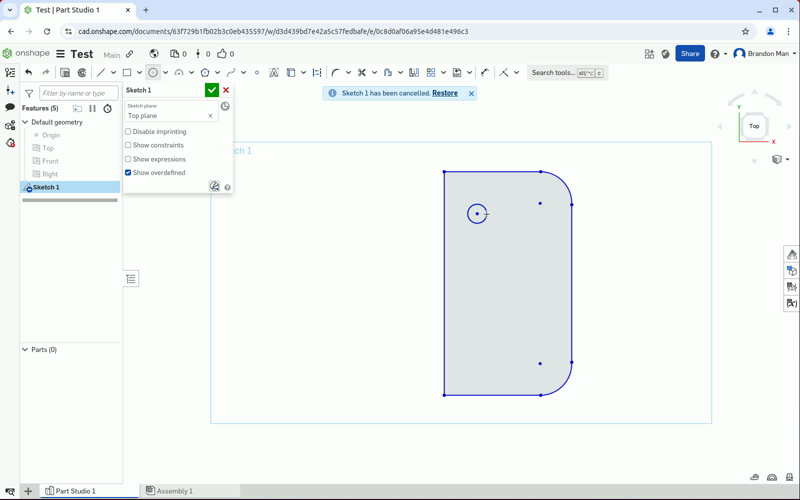
key_down(shift)
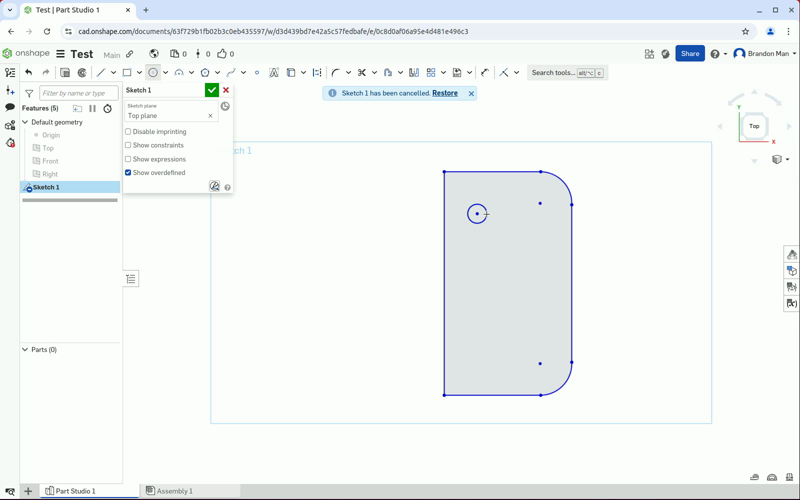
mouse_move(540, 353)
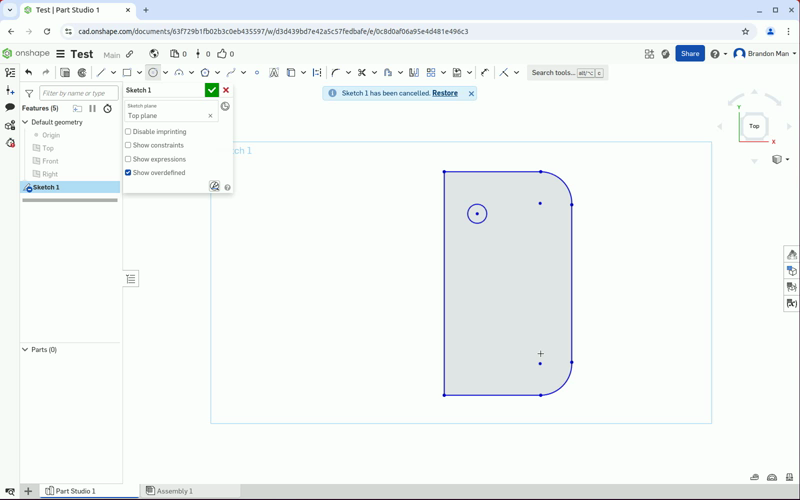
click(540, 353)
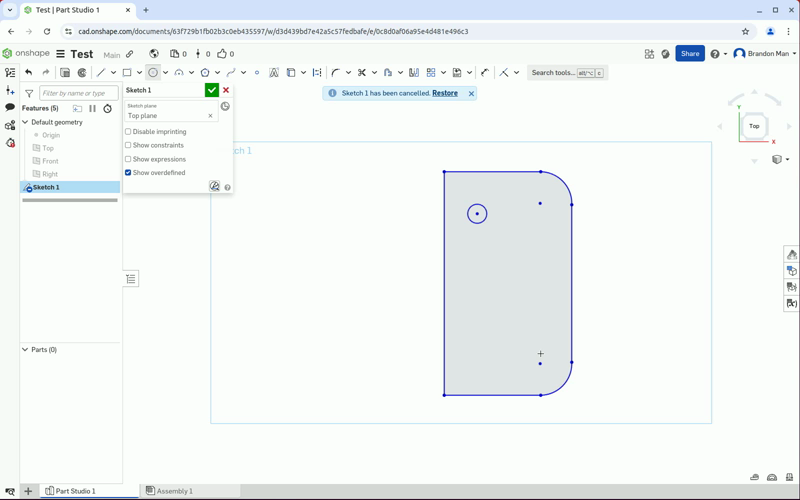
key_up(shift)
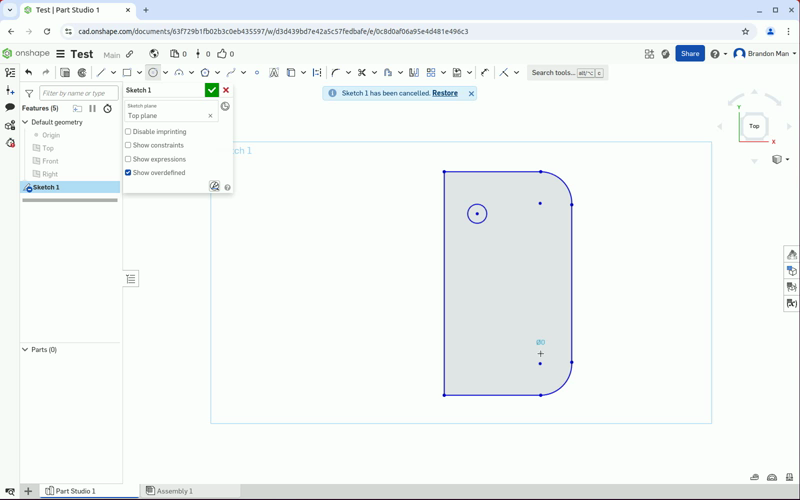
mouse_move(550, 353)
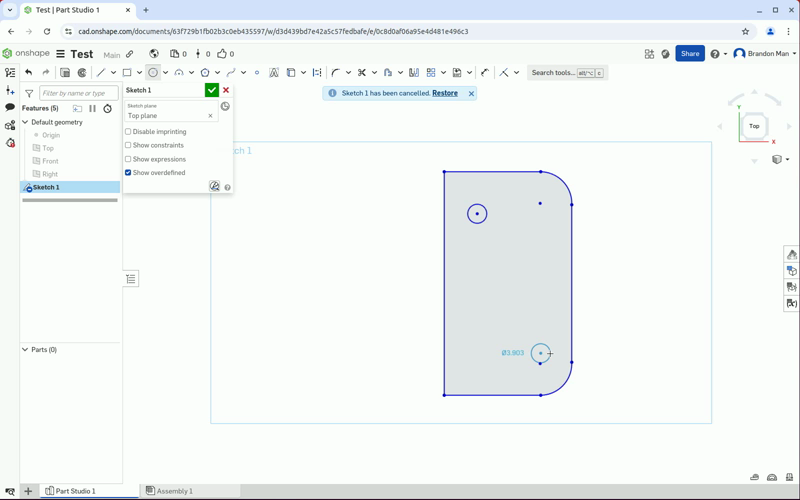
click(550, 353)
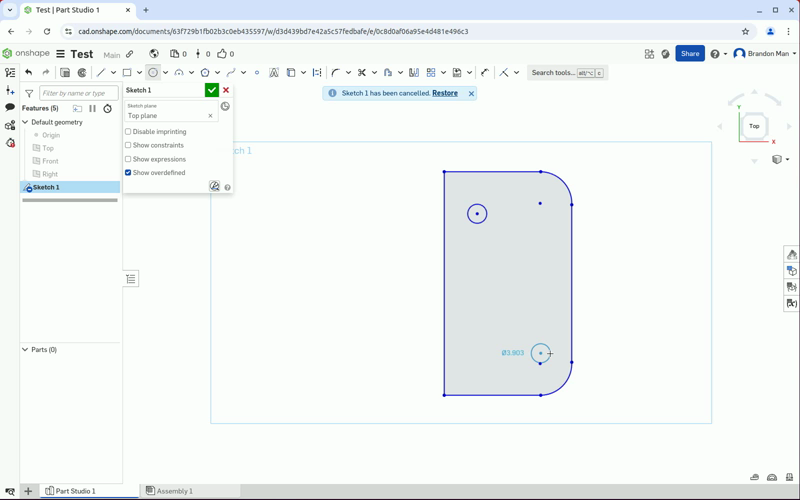
key(esc)
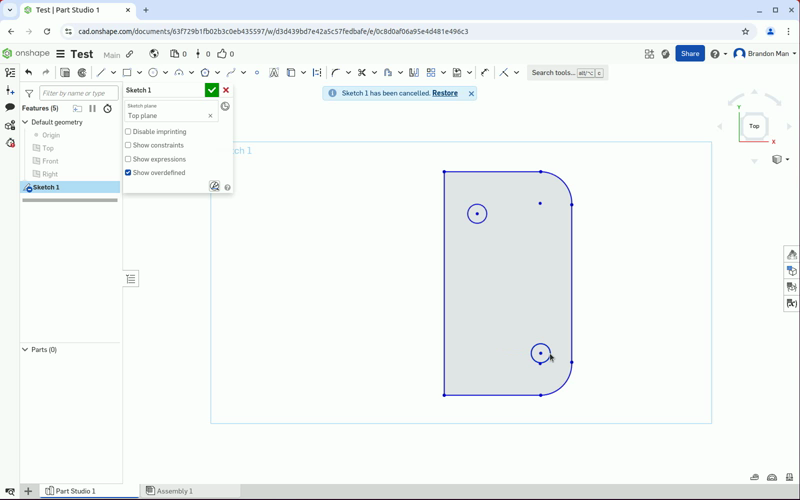
mouse_move(490, 318)
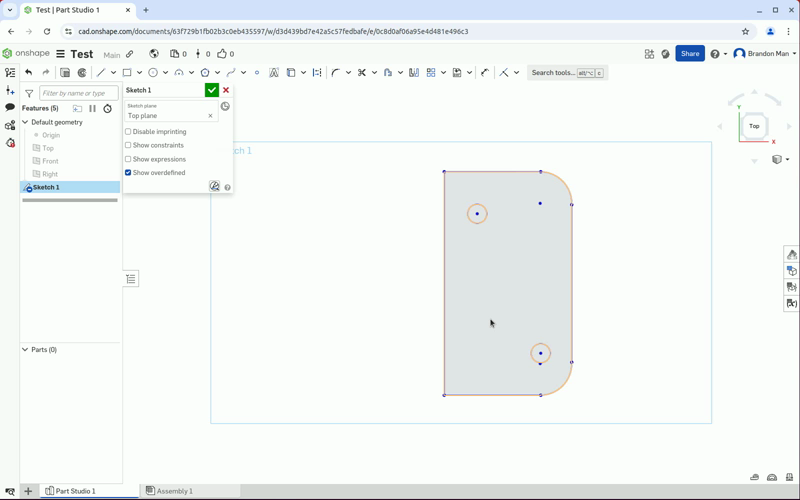
click(490, 318)
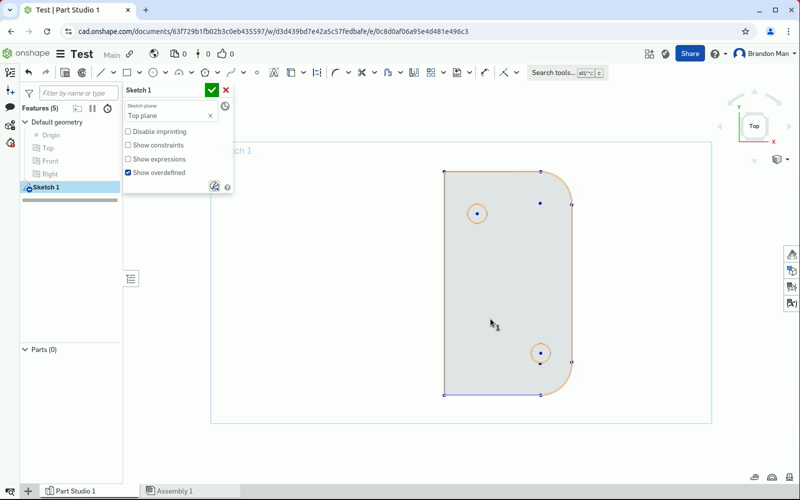
mouse_move(73, 352)
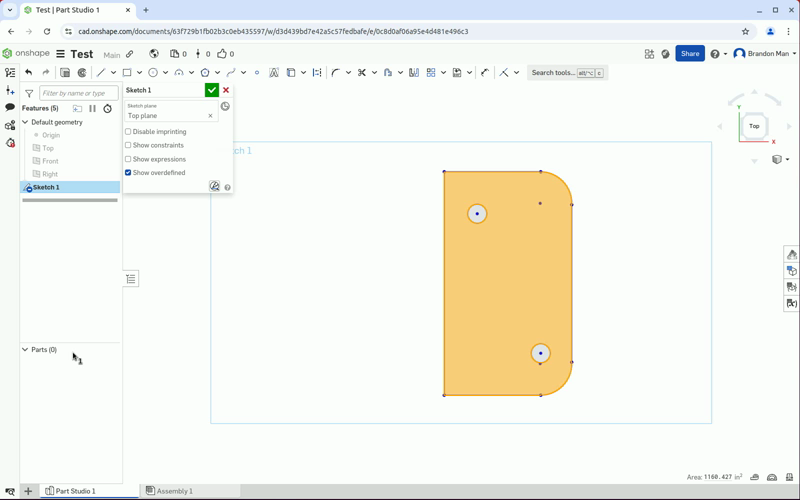
key(shift+y)
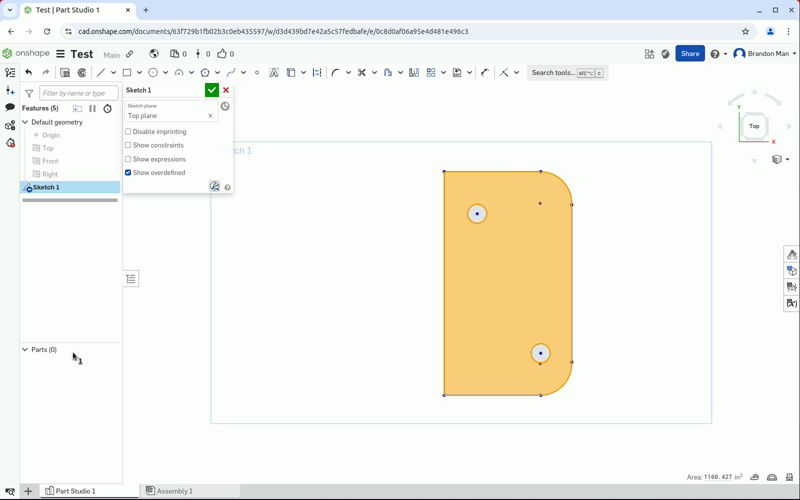
key(shift+e)
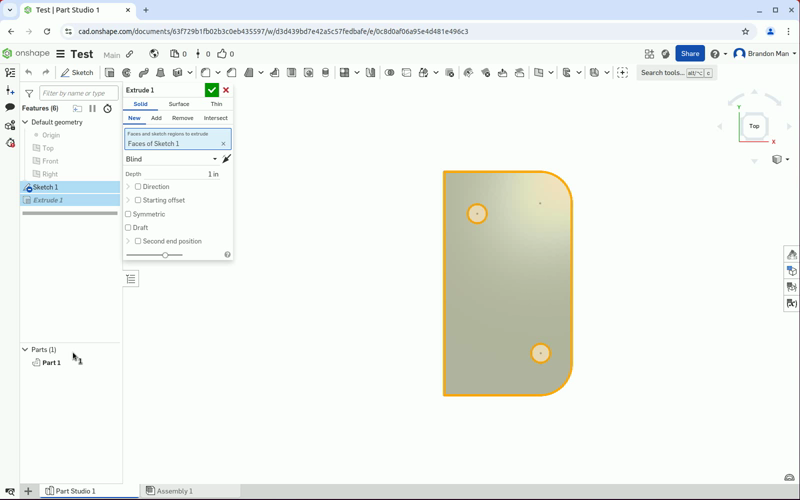
mouse_move(143, 106)
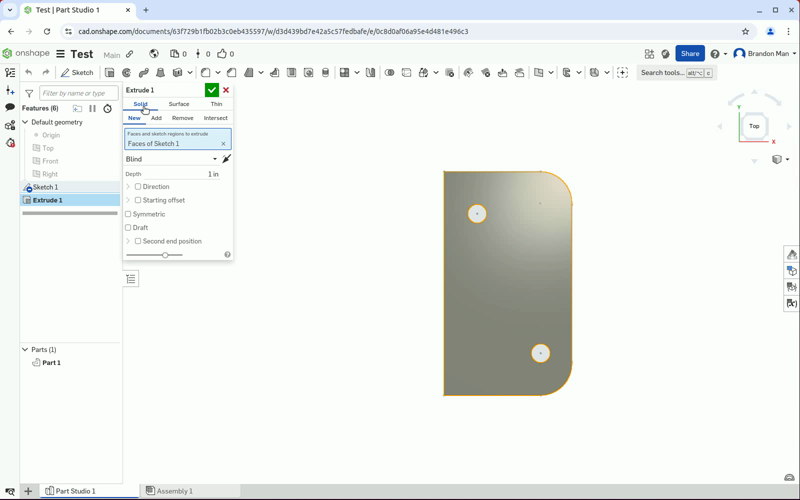
click(143, 106)
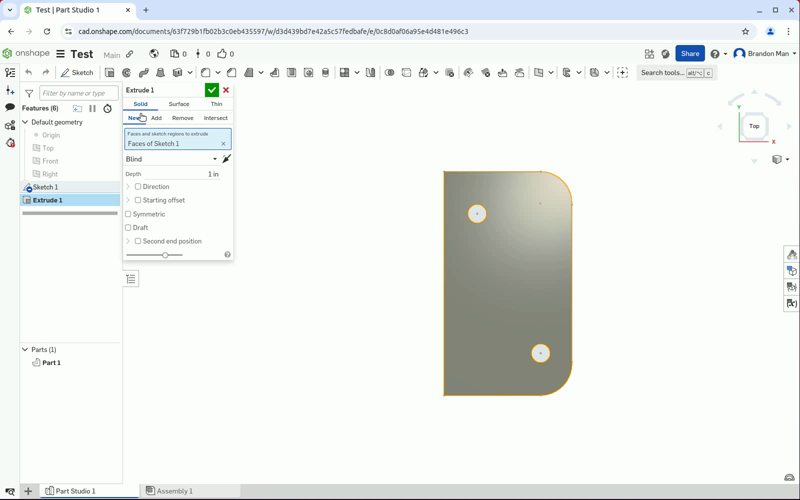
mouse_move(137, 120)
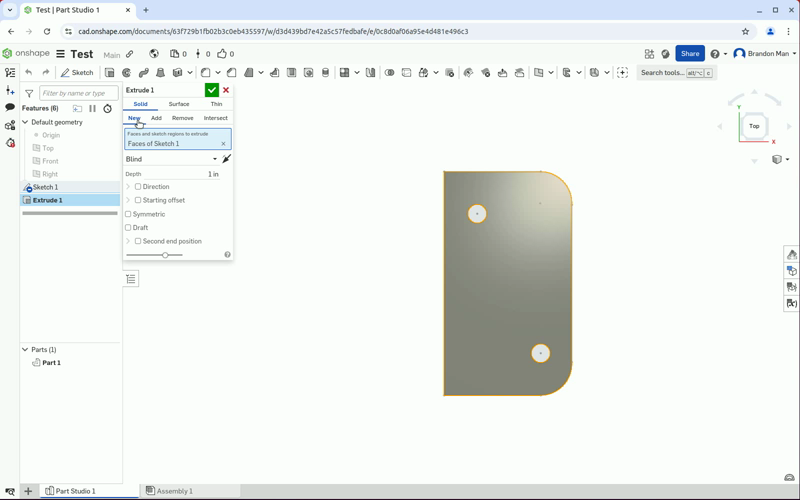
click(137, 120)
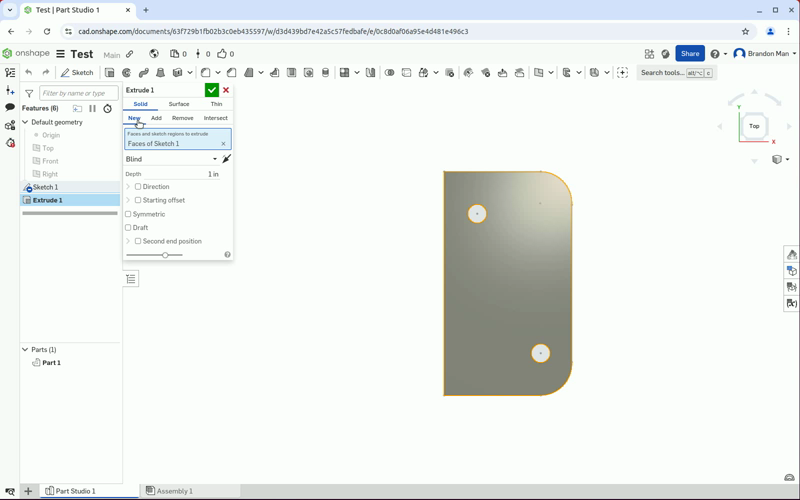
key(tab, 4)
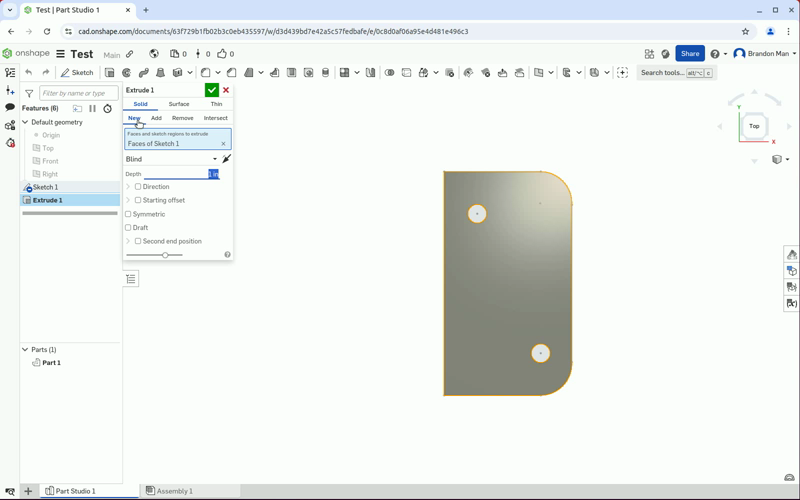
text(3.851)
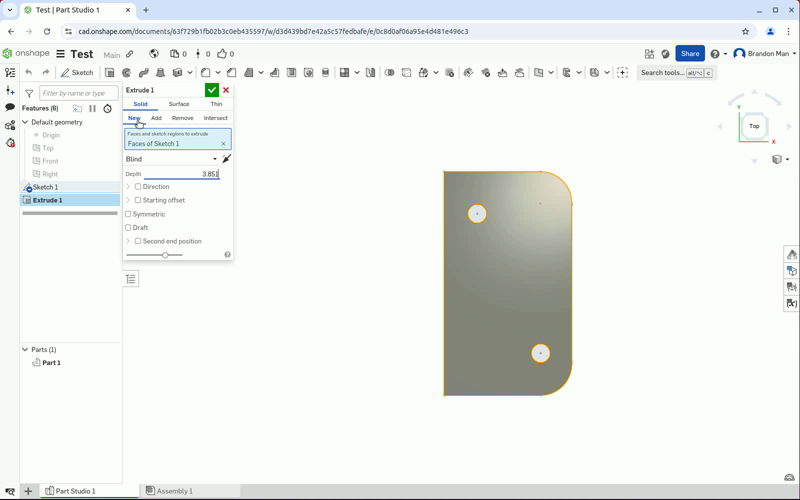
key(enter)
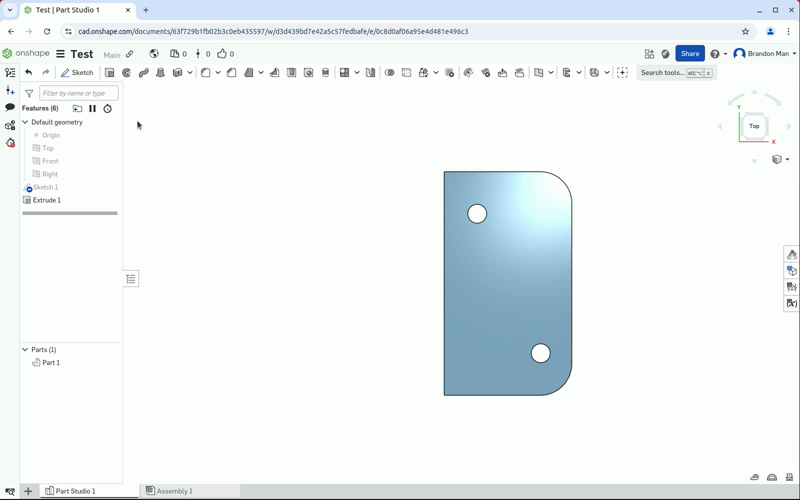
key(shift+h)
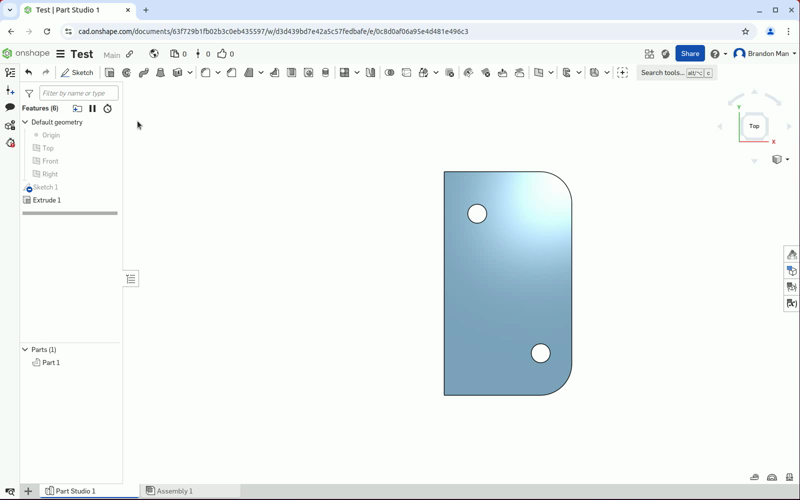
key(shift+h)
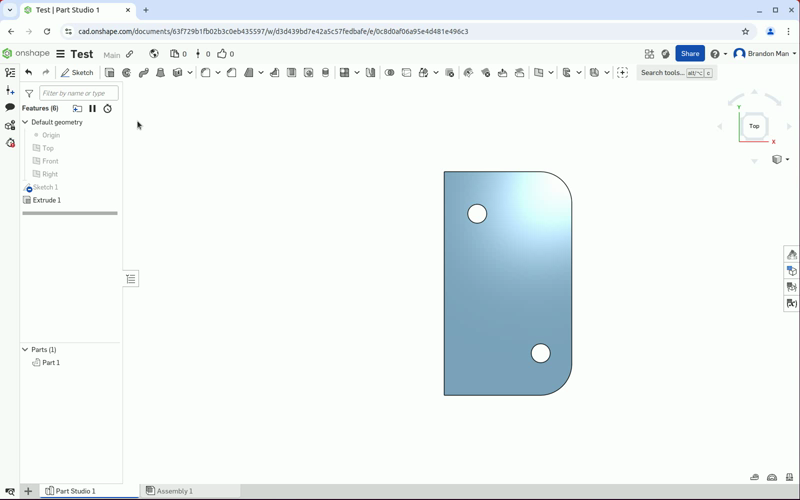
mouse_move(73, 189)
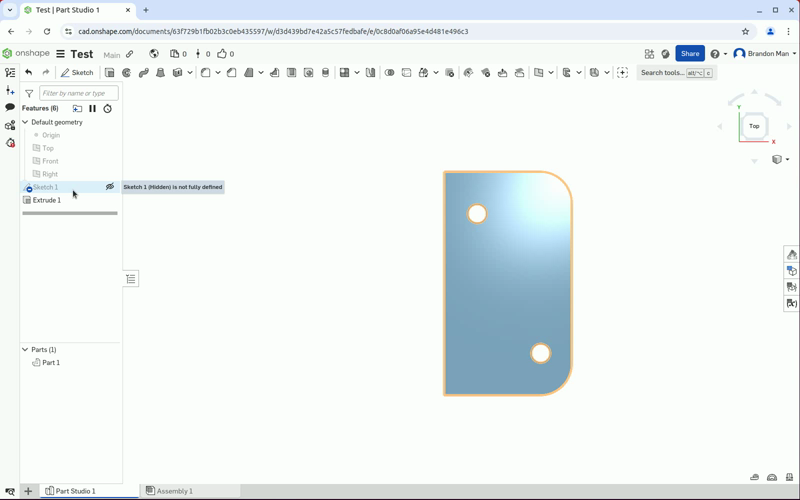
click(73, 189)
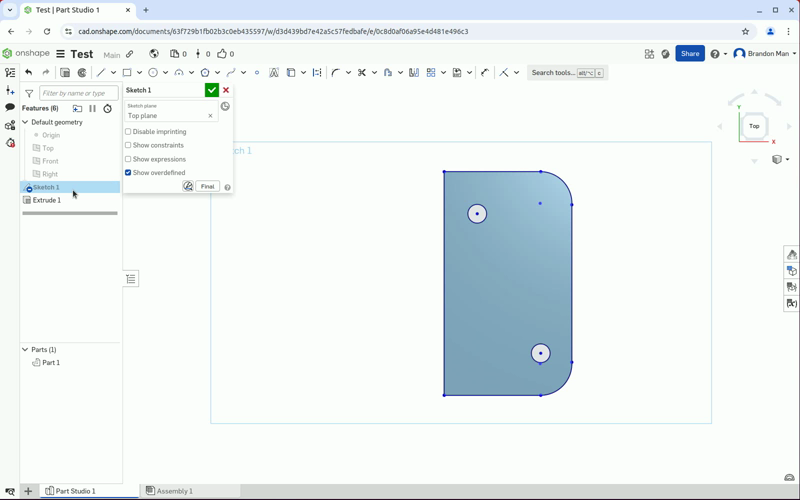
mouse_move(229, 92)
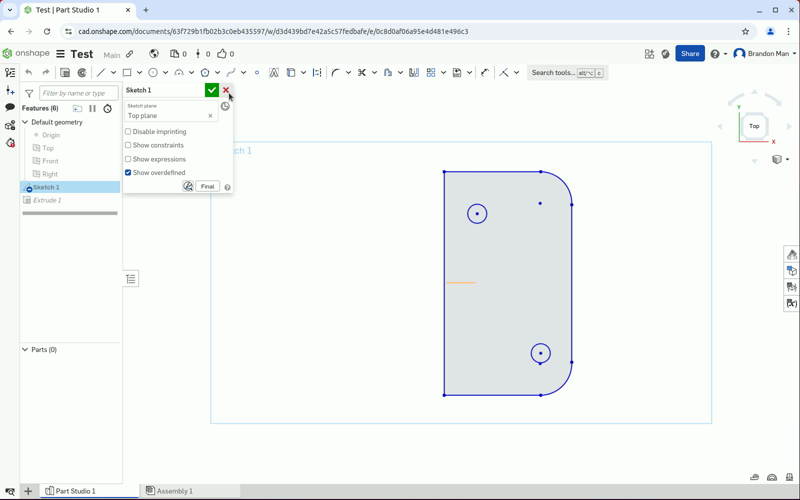
click(229, 92)
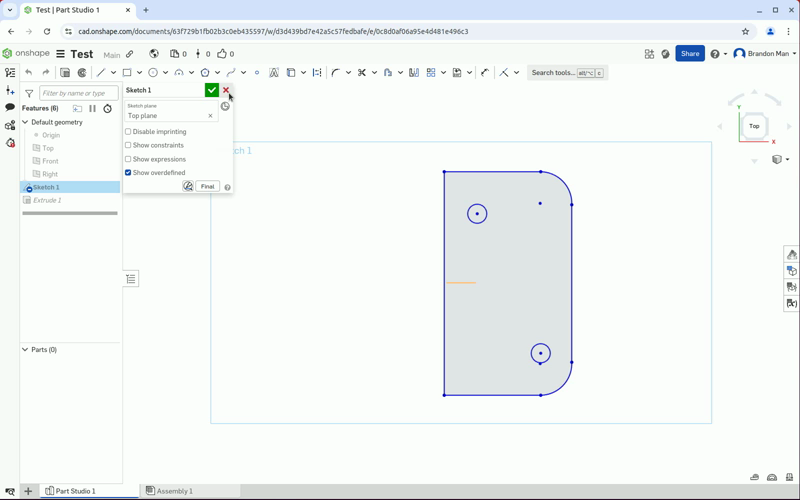
key(shift+s)
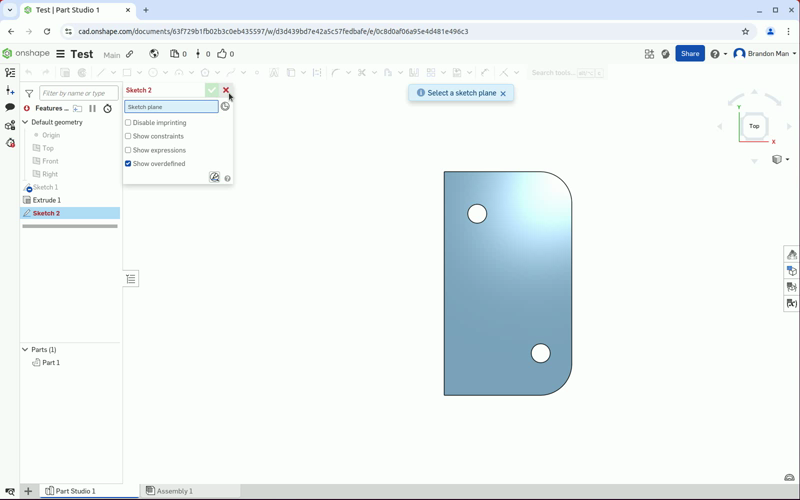
mouse_move(73, 150)
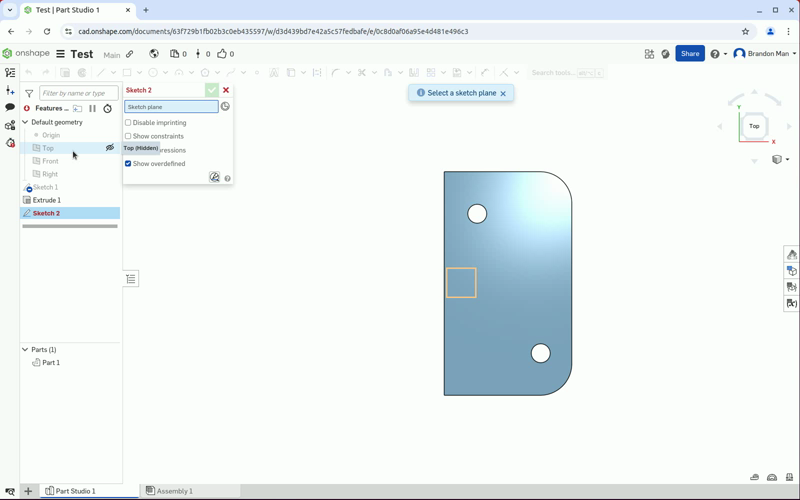
click(73, 150)
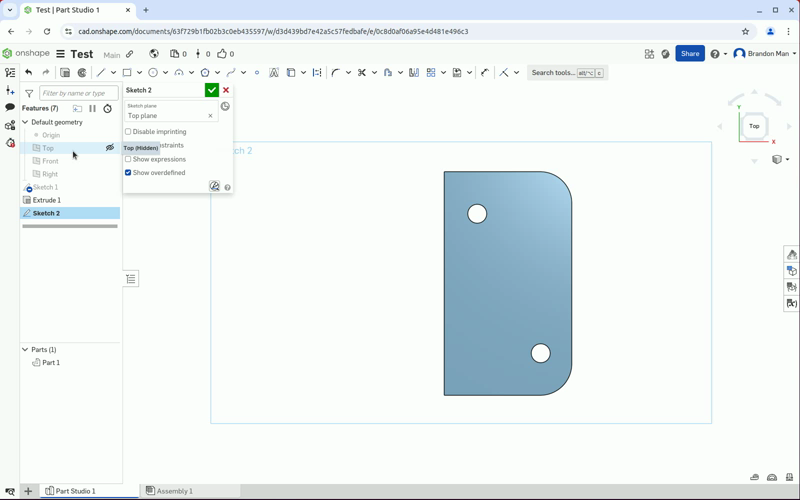
mouse_move(73, 352)
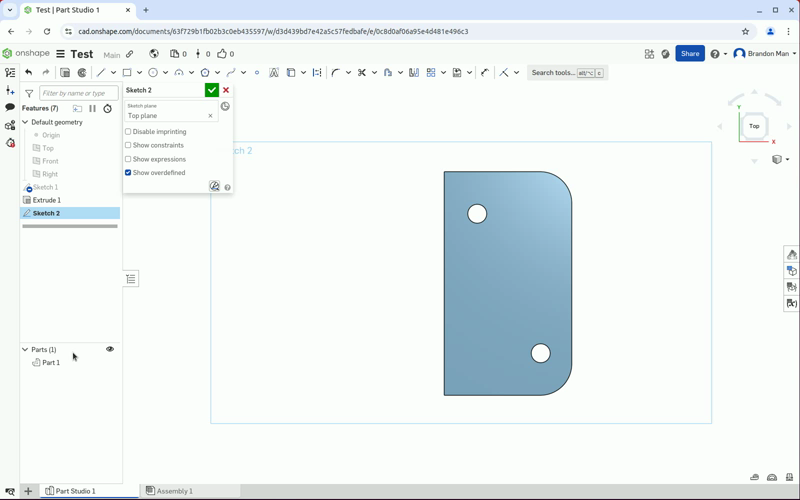
key(y)
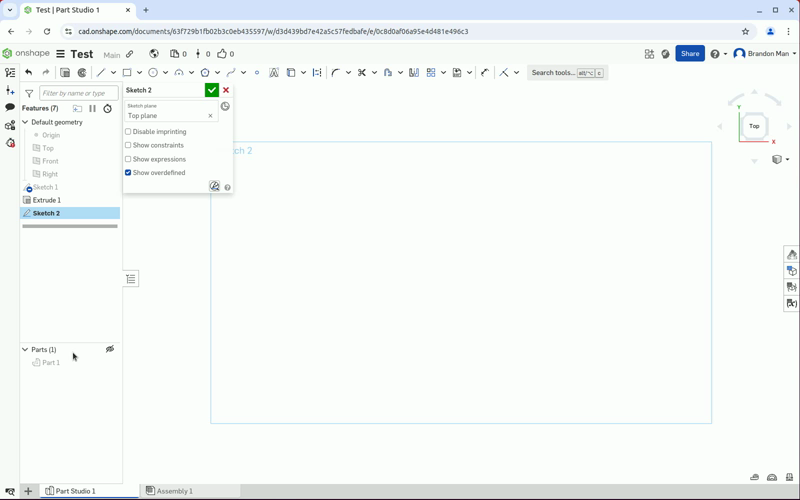
key(a)
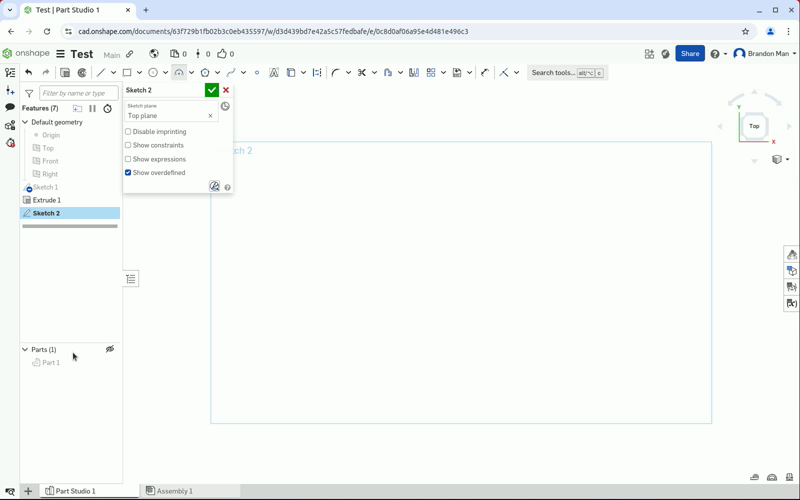
key_down(shift)
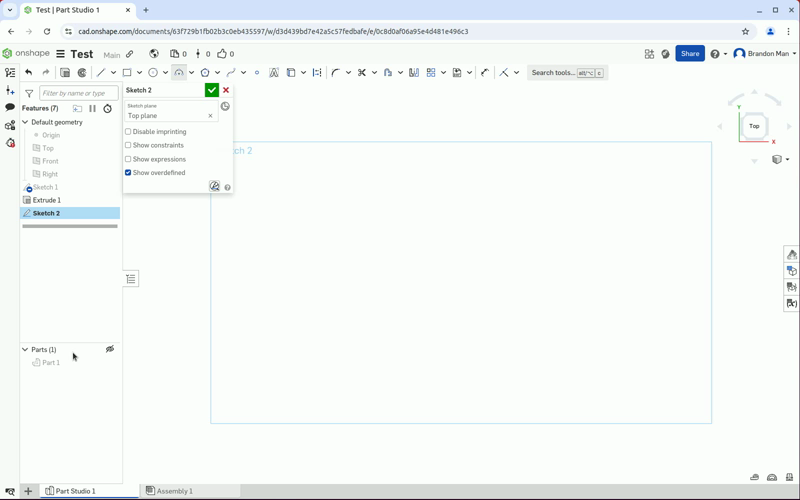
mouse_move(348, 363)
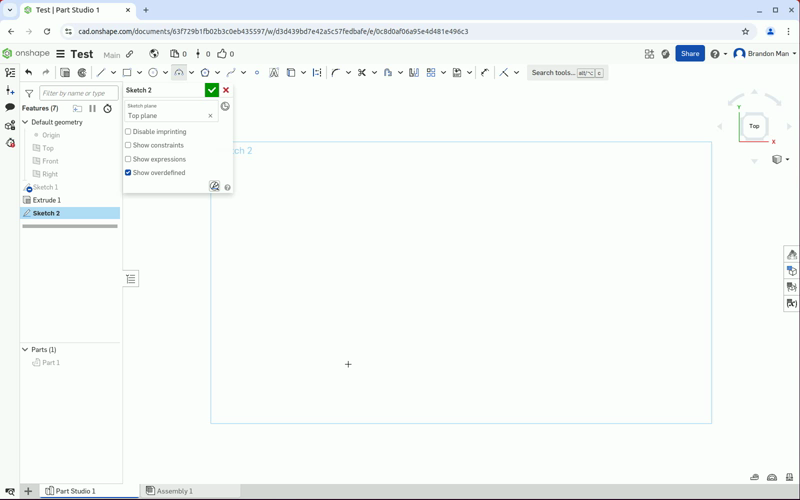
click(348, 363)
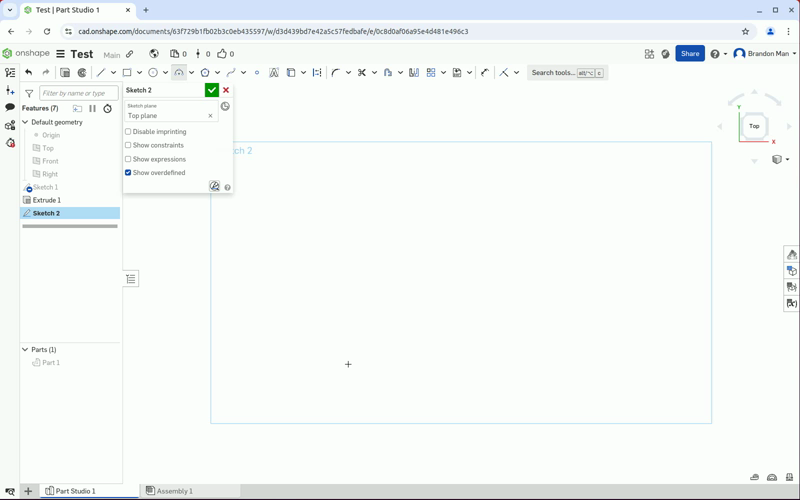
key_up(shift)
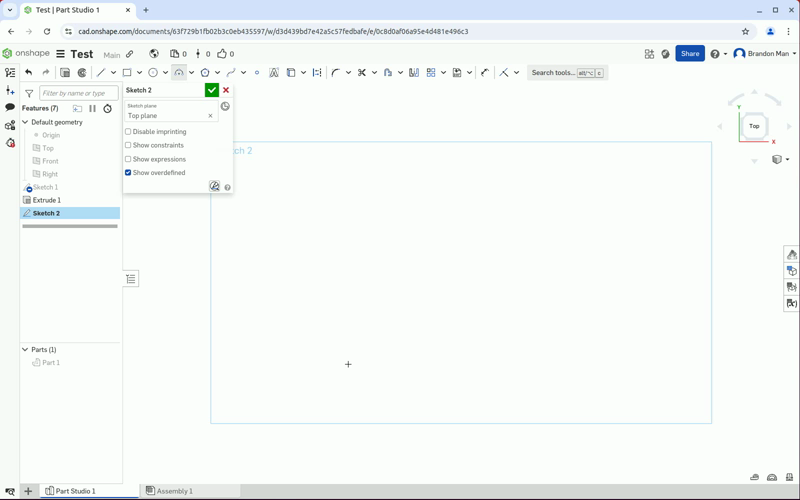
key_down(shift)
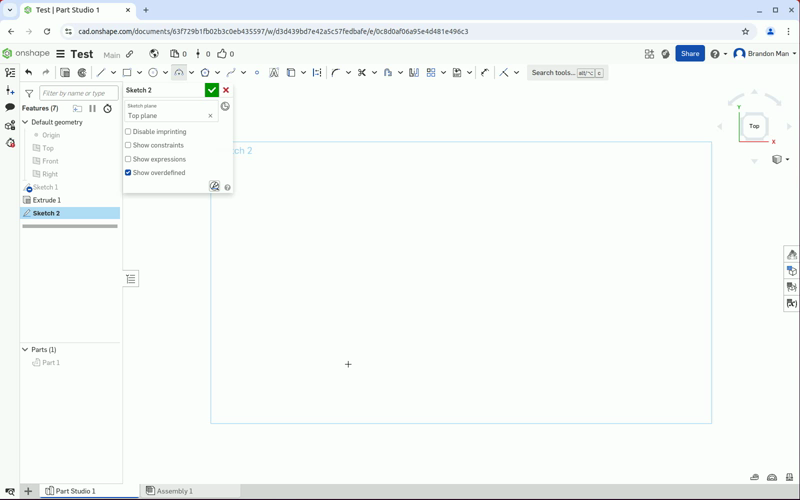
mouse_move(380, 396)
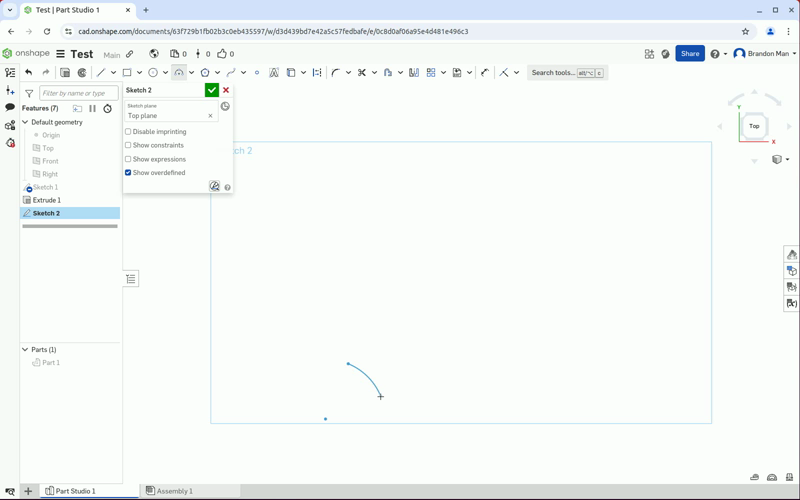
click(380, 396)
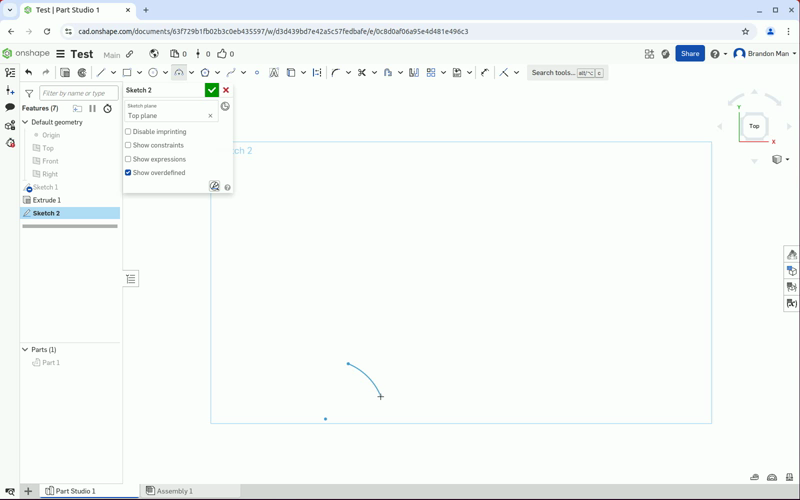
mouse_move(357, 386)
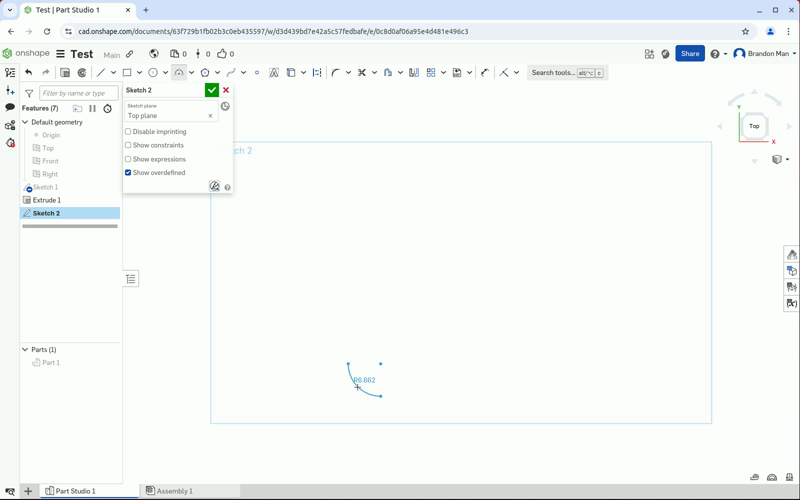
click(357, 386)
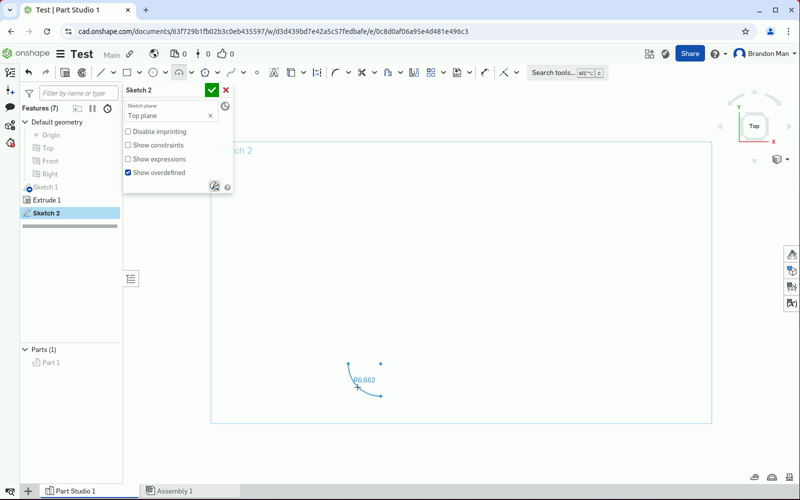
key_up(shift)
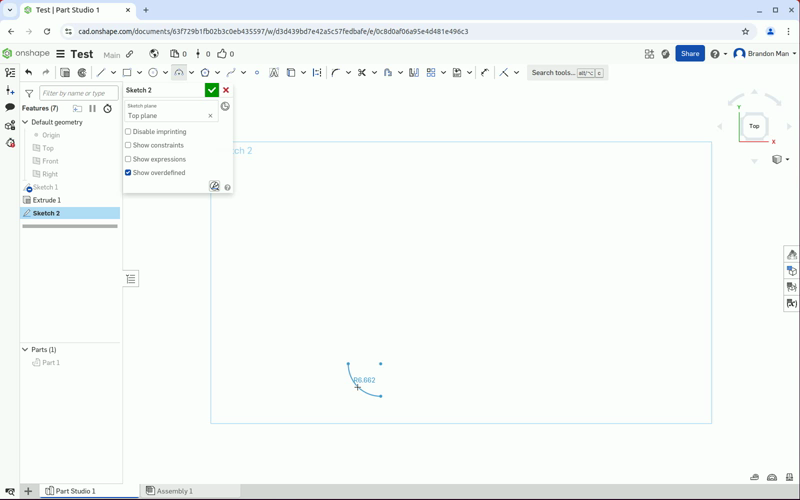
key(esc)
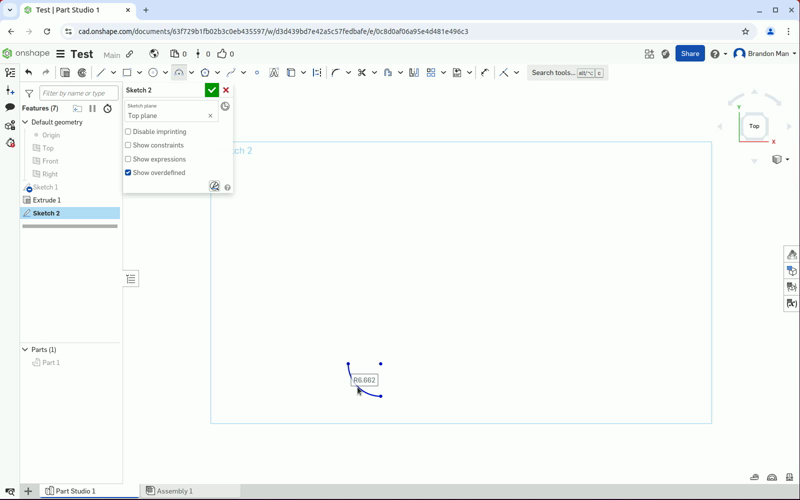
key(l)
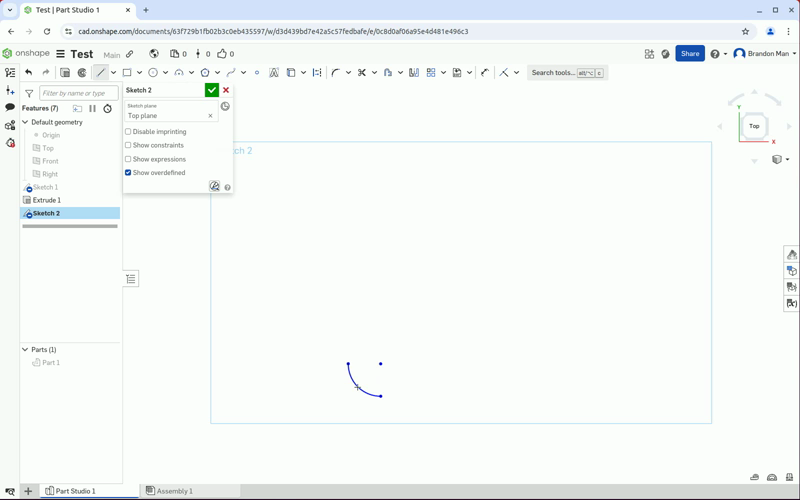
mouse_move(380, 396)
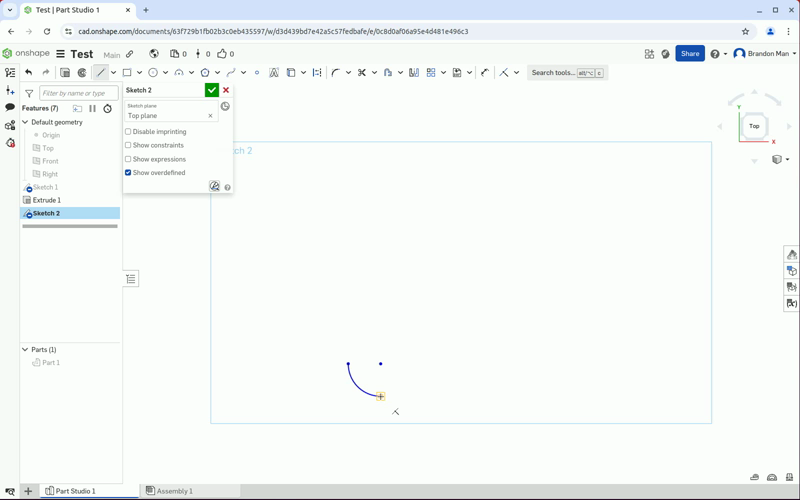
click(380, 396)
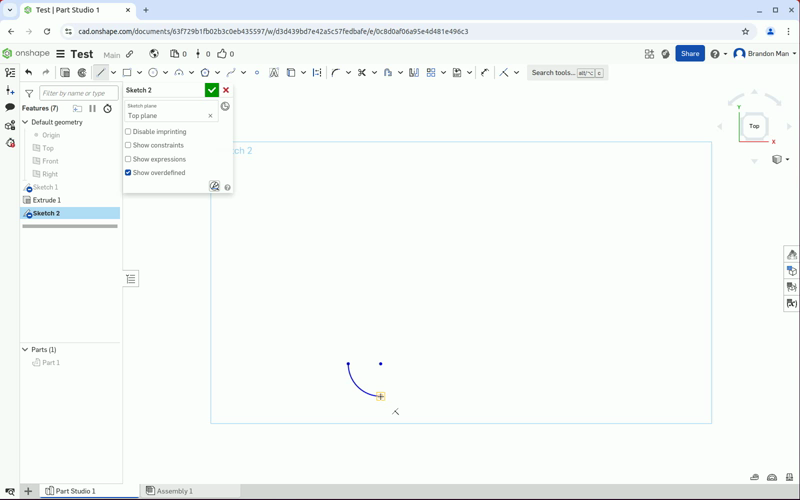
key_down(shift)
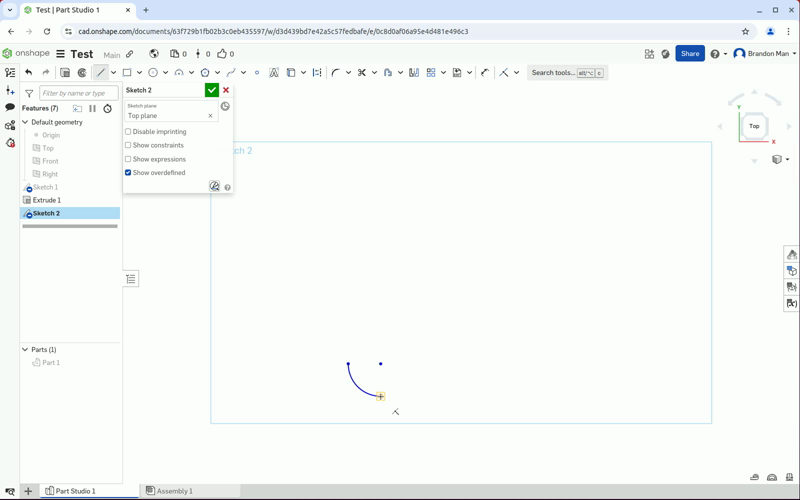
mouse_move(445, 396)
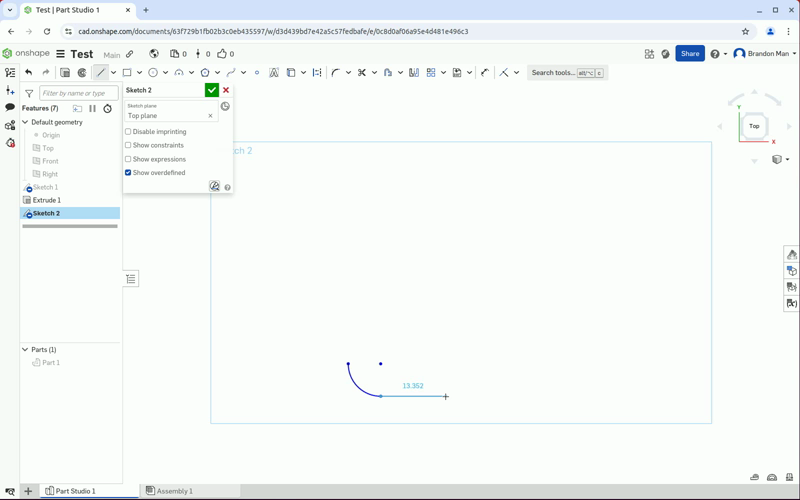
click(445, 396)
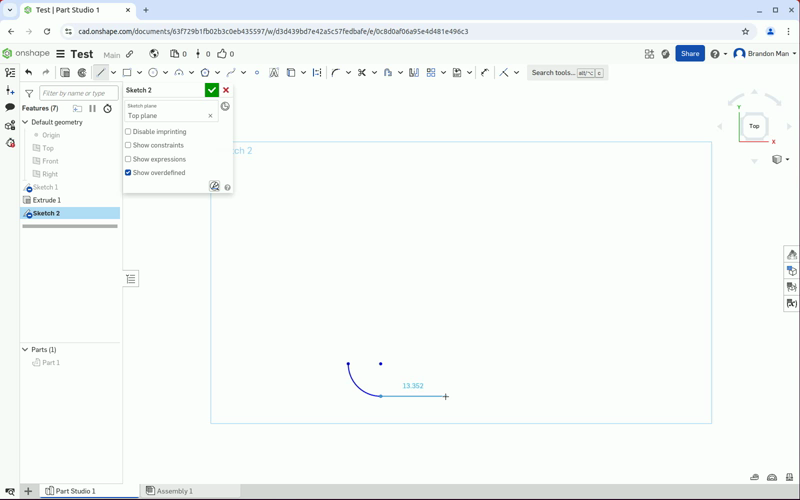
key_up(shift)
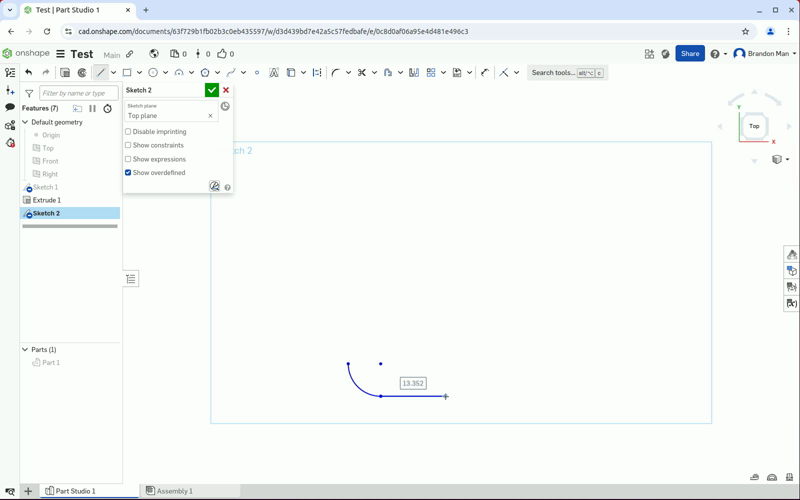
key_down(shift)
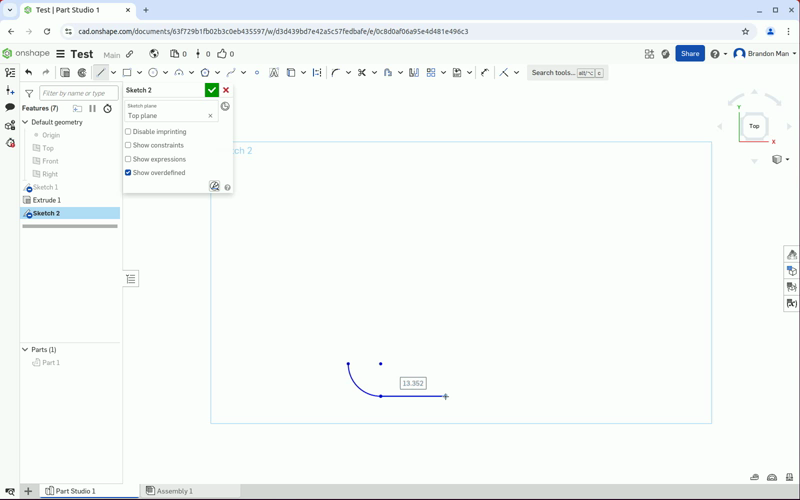
mouse_move(445, 171)
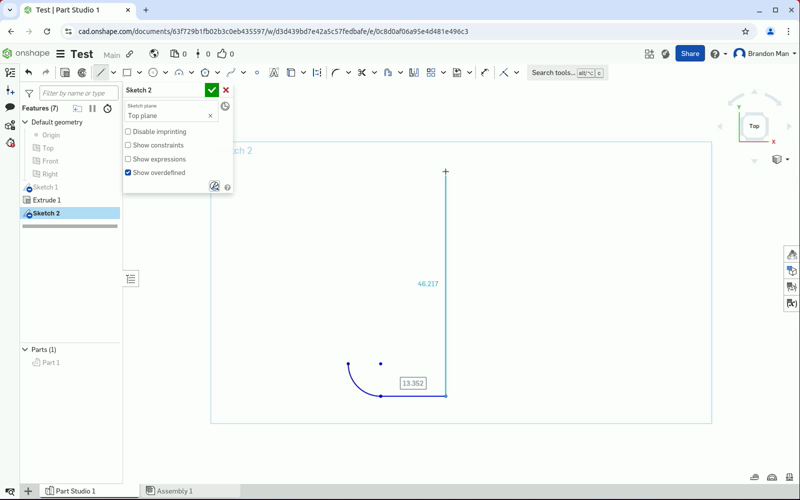
click(445, 171)
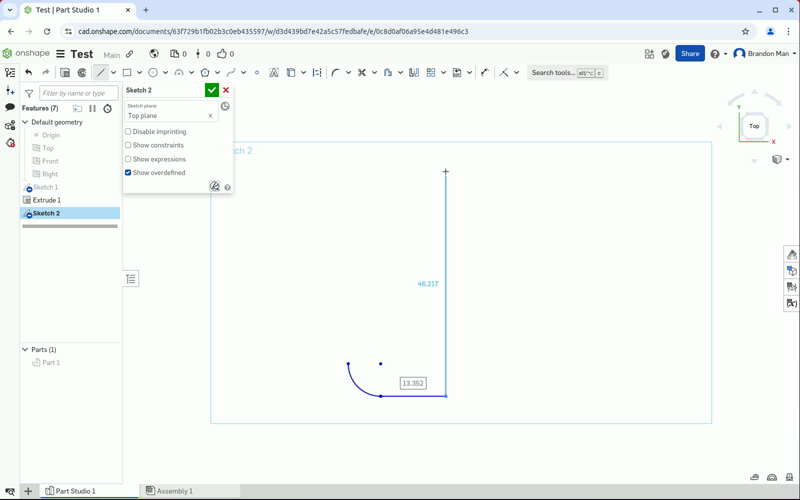
key_up(shift)
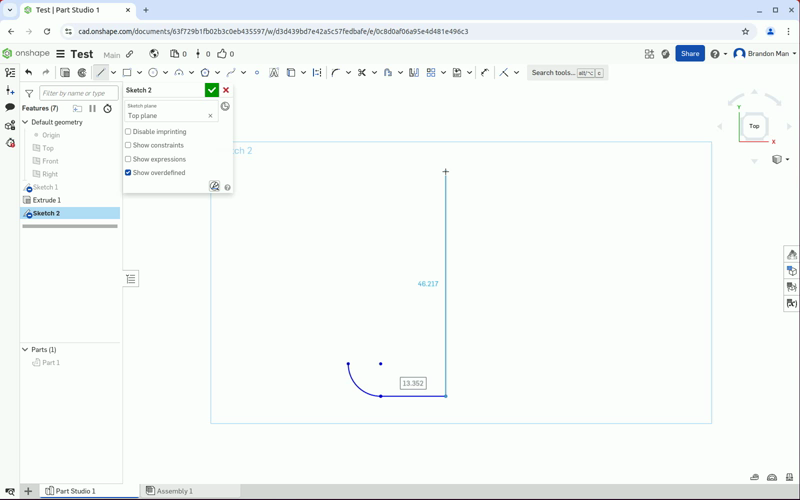
key_down(shift)
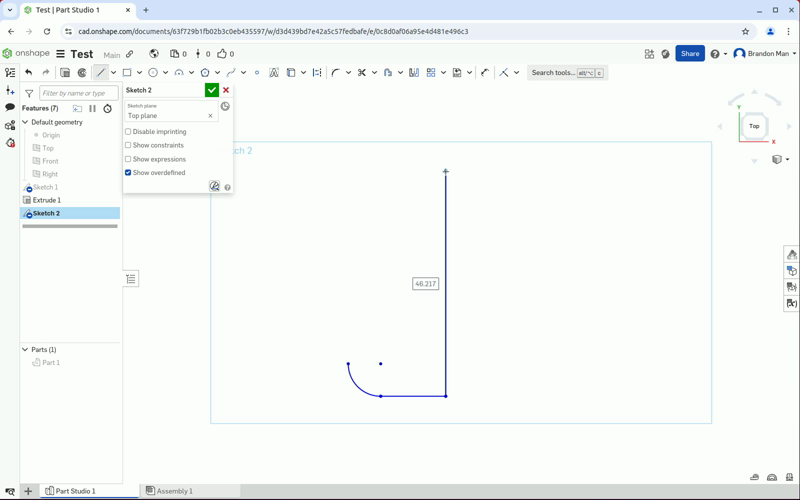
mouse_move(380, 171)
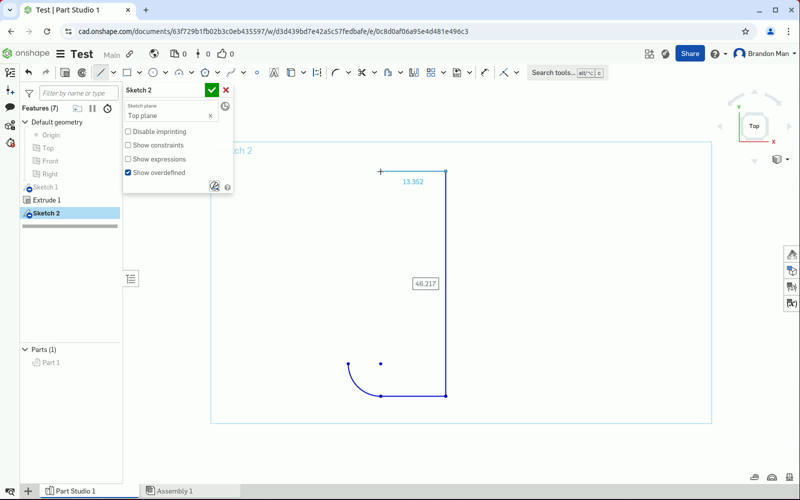
click(380, 171)
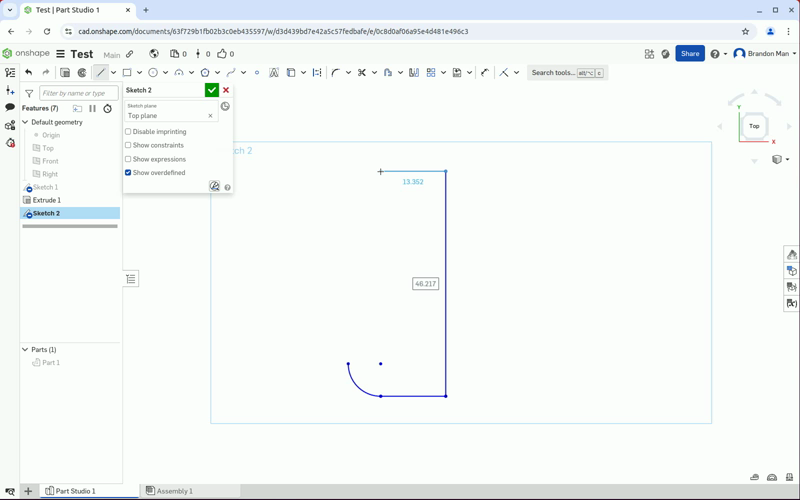
key_up(shift)
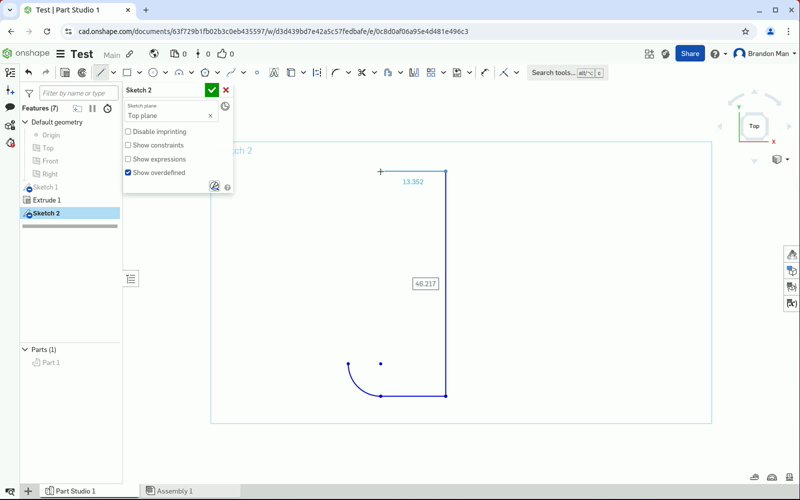
key(esc)
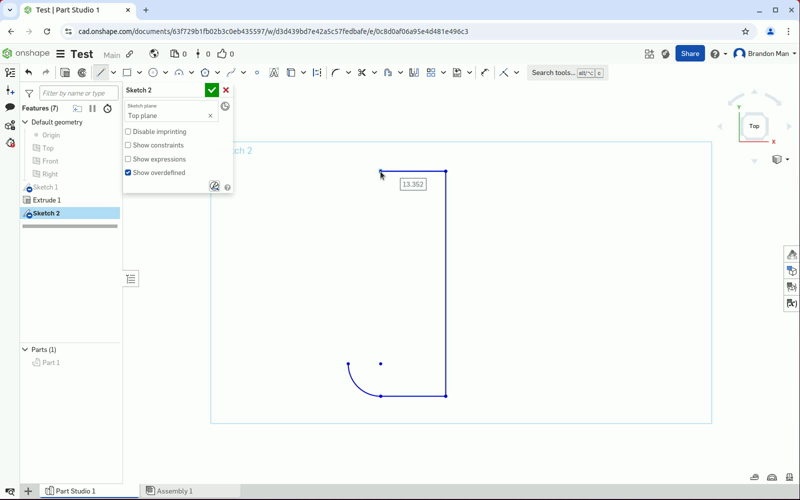
key(a)
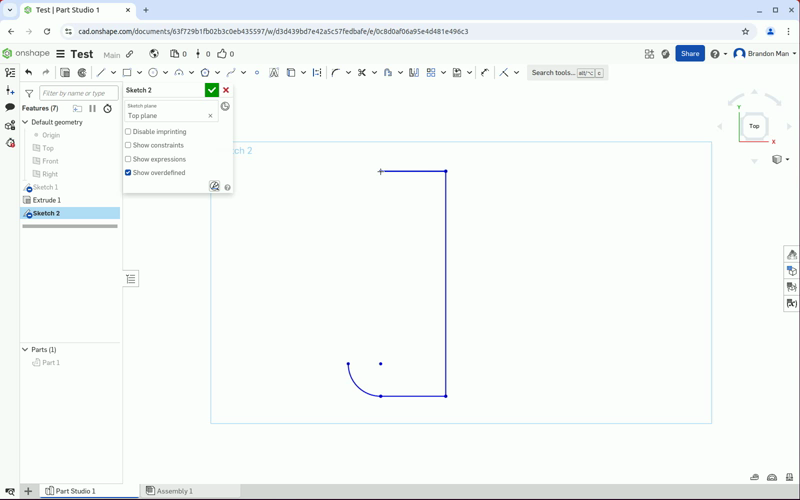
mouse_move(380, 171)
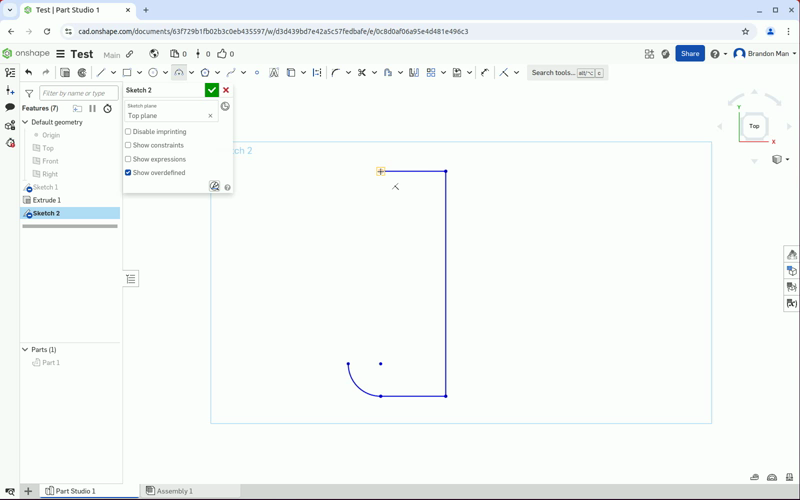
click(380, 171)
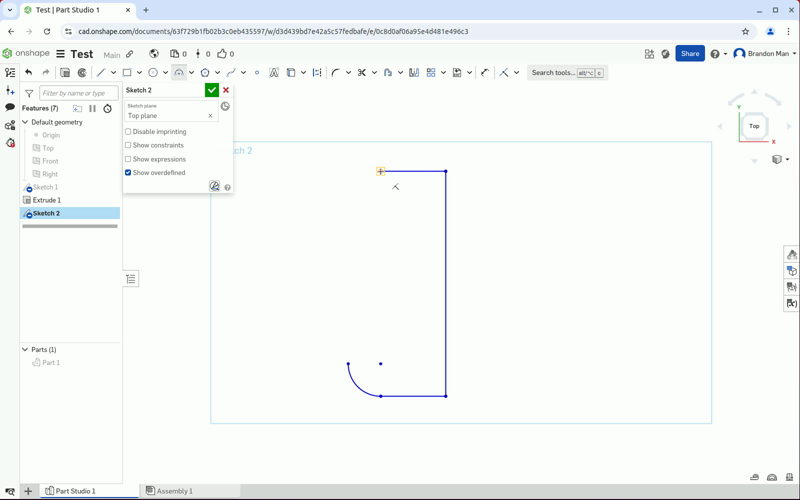
key_down(shift)
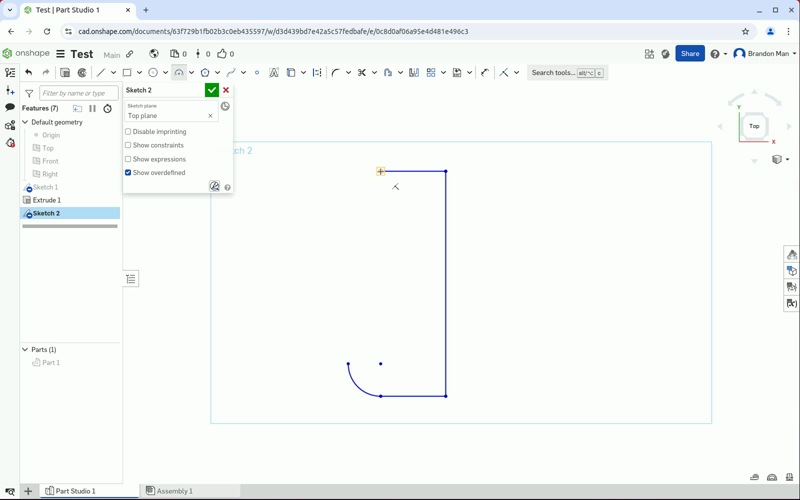
mouse_move(348, 203)
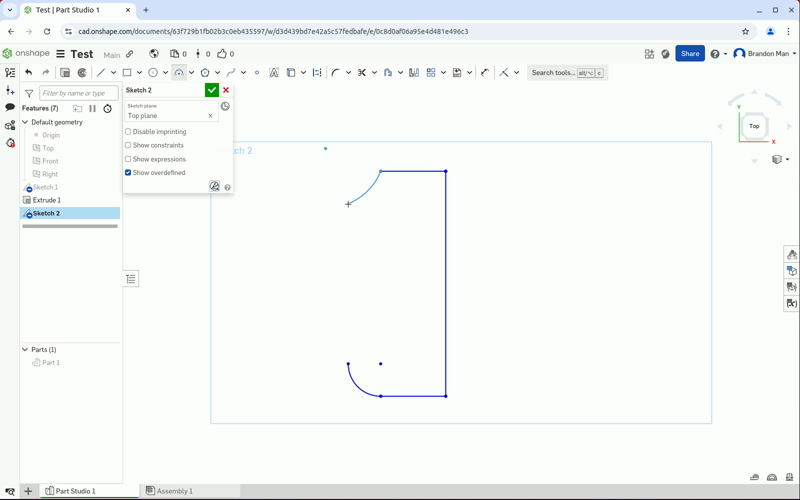
click(348, 203)
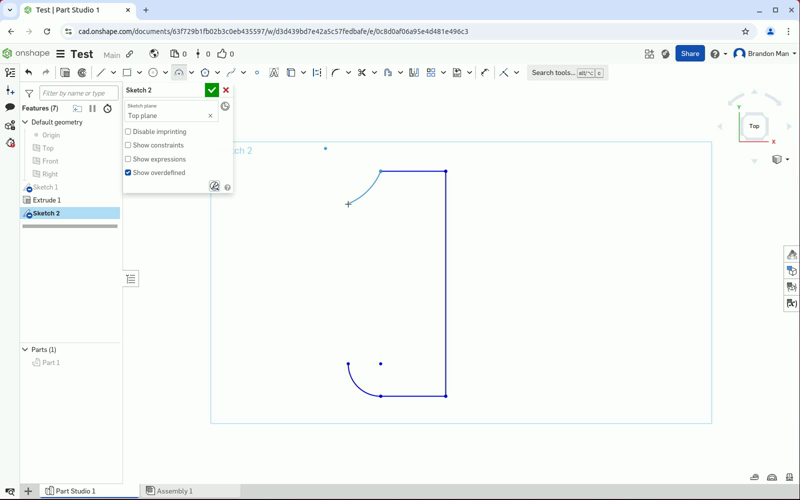
mouse_move(357, 180)
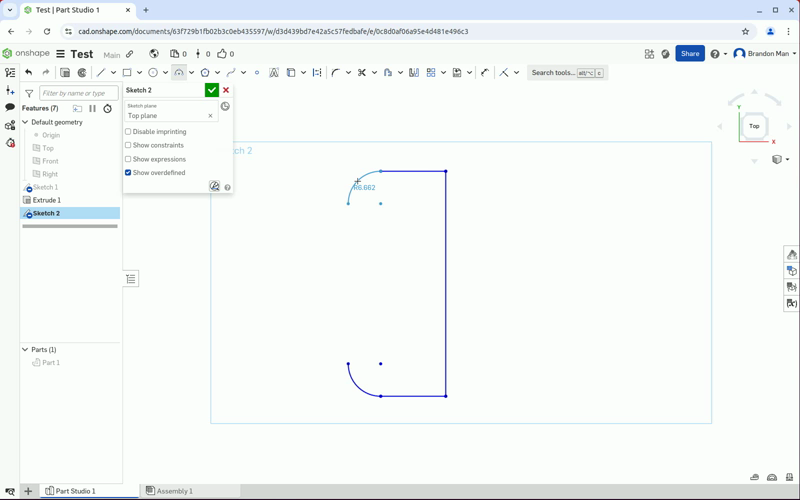
click(357, 180)
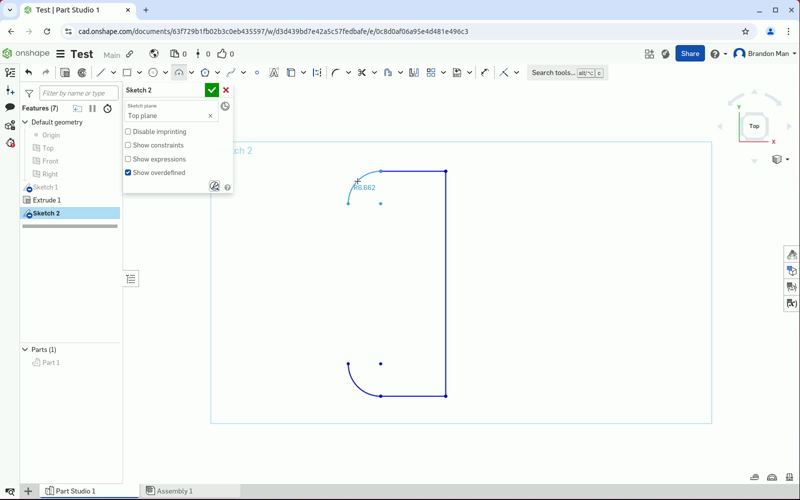
key_up(shift)
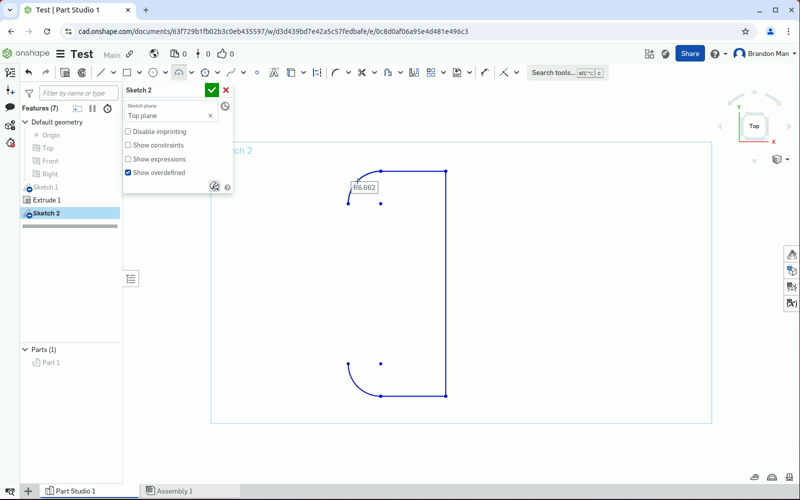
key(esc)
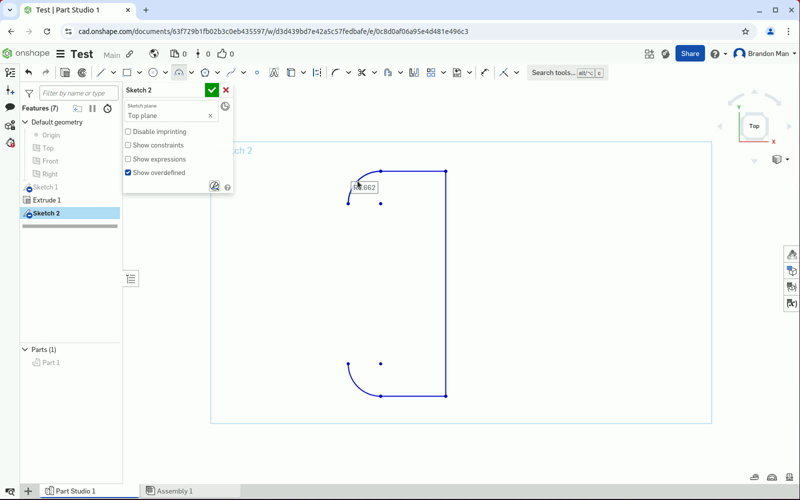
key(l)
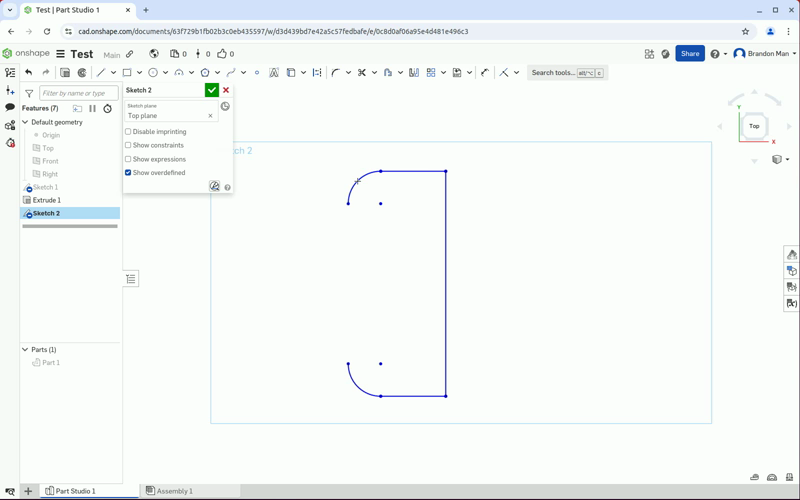
mouse_move(348, 203)
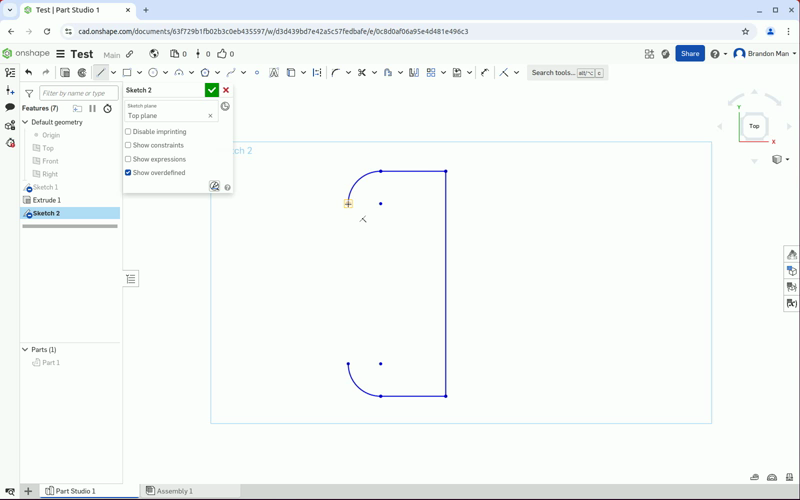
click(348, 203)
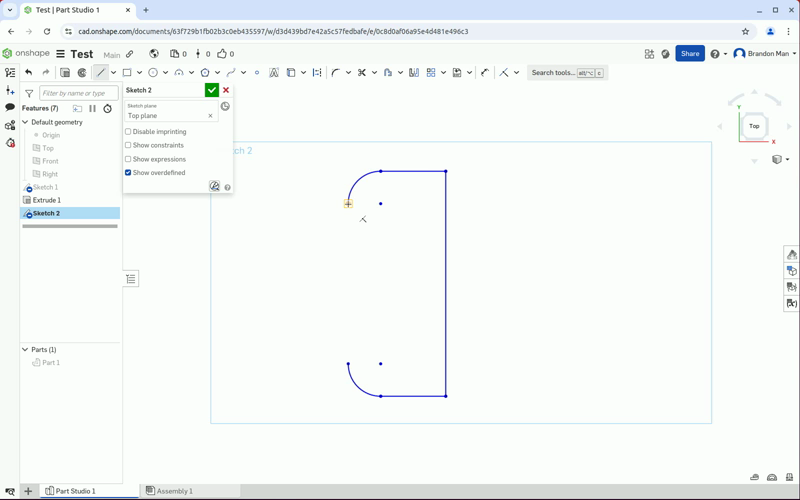
key_down(shift)
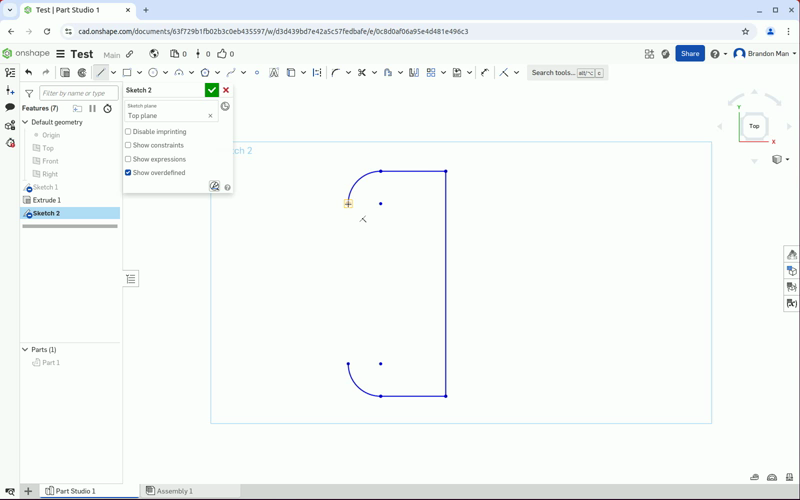
mouse_move(348, 363)
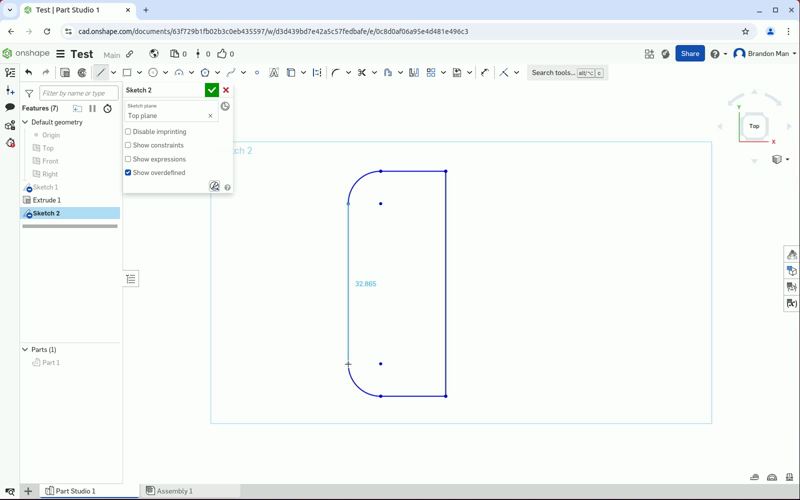
key_up(shift)
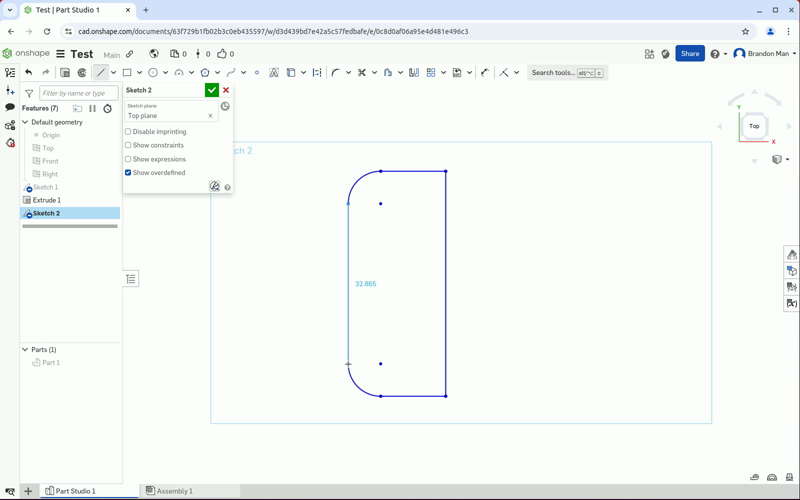
click(348, 363)
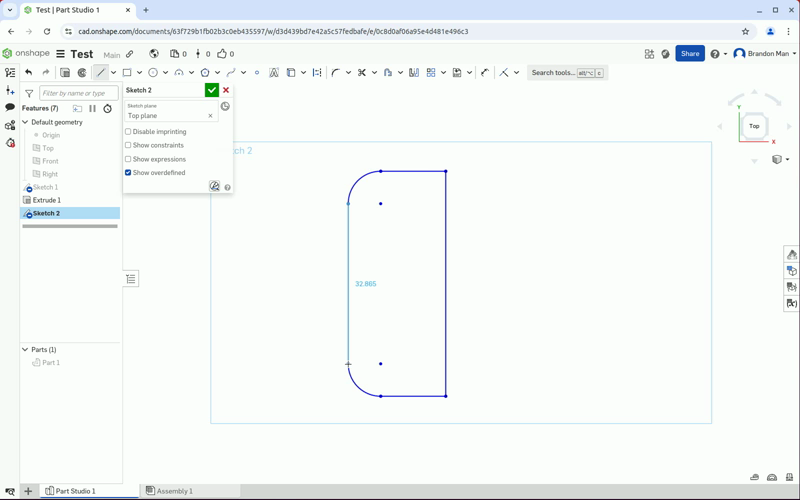
key(esc)
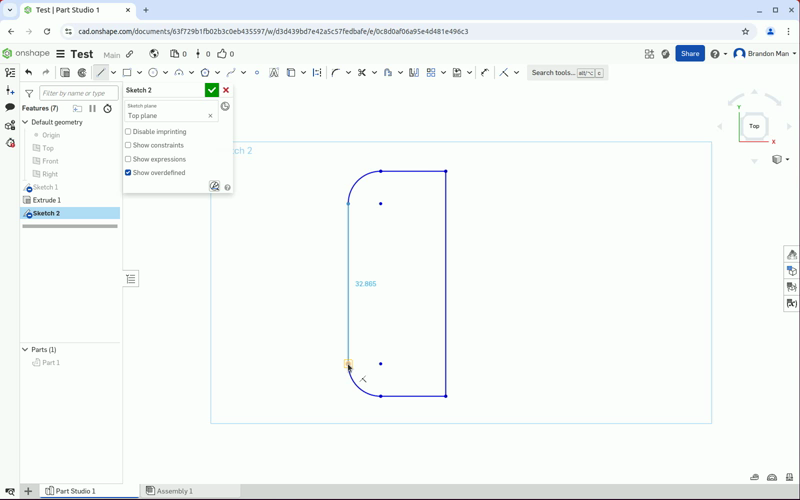
key(c)
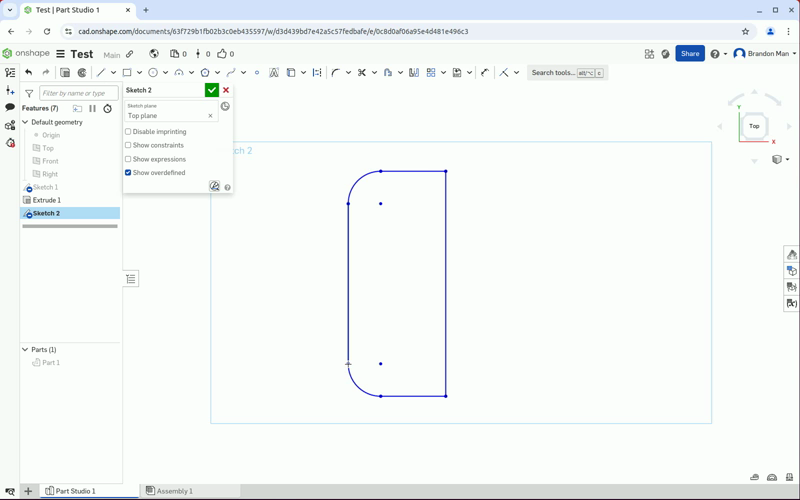
key_down(shift)
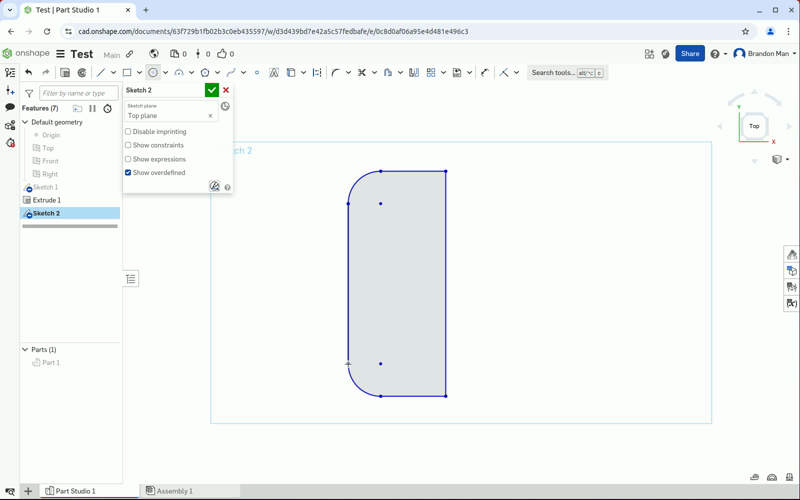
mouse_move(398, 347)
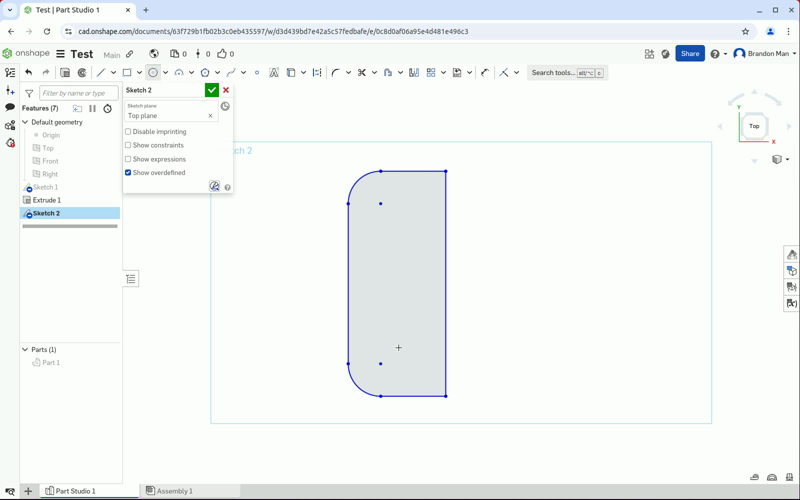
click(398, 347)
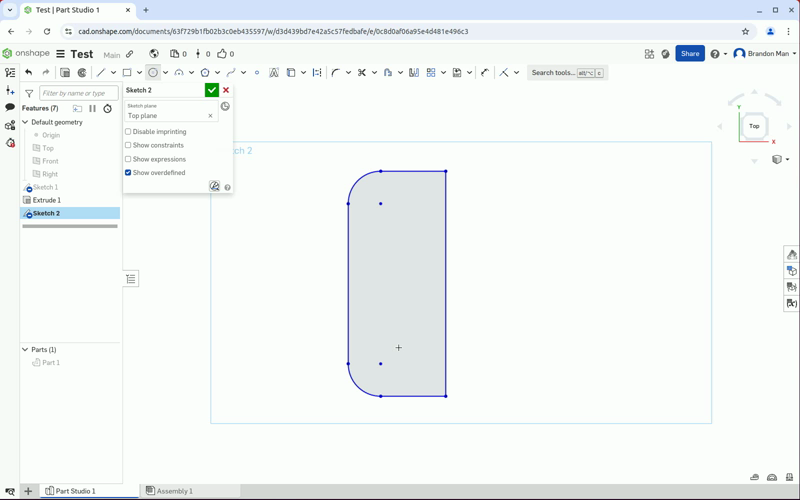
key_up(shift)
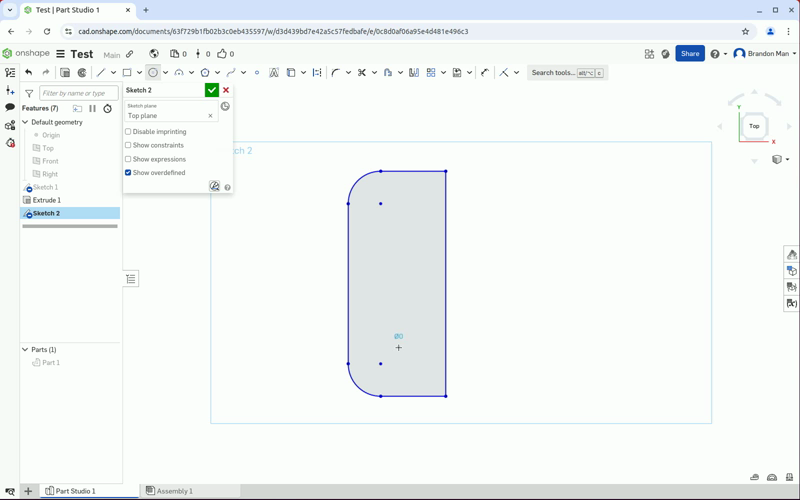
mouse_move(415, 347)
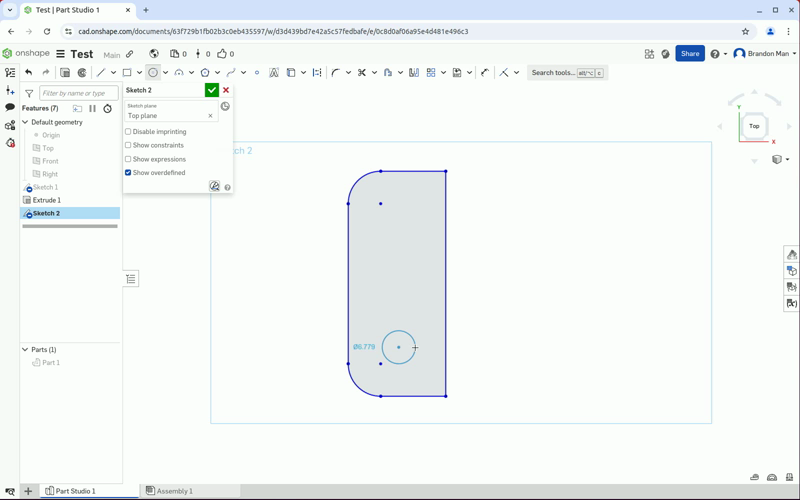
click(415, 347)
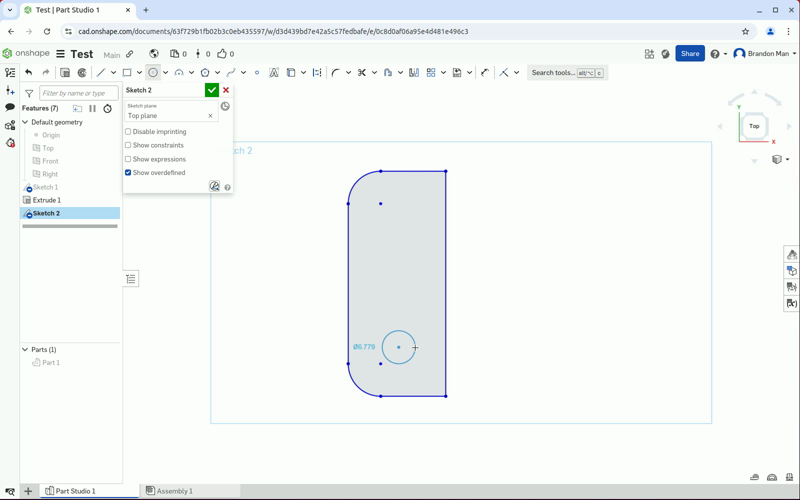
key(esc)
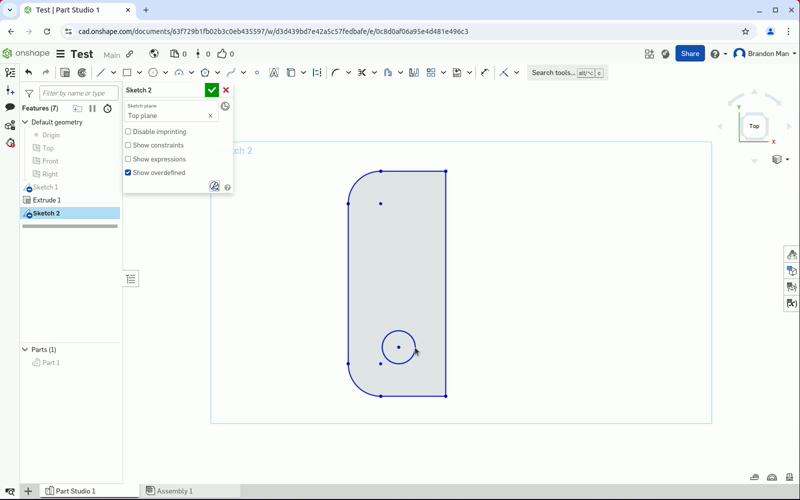
key(c)
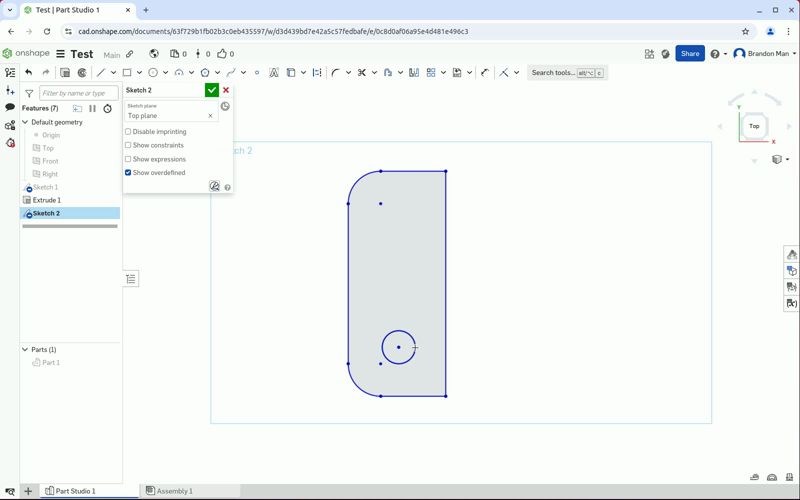
key_down(shift)
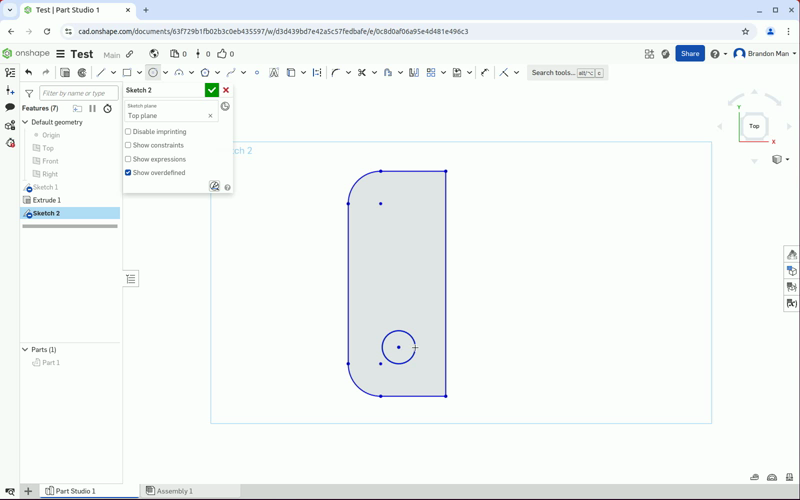
mouse_move(398, 219)
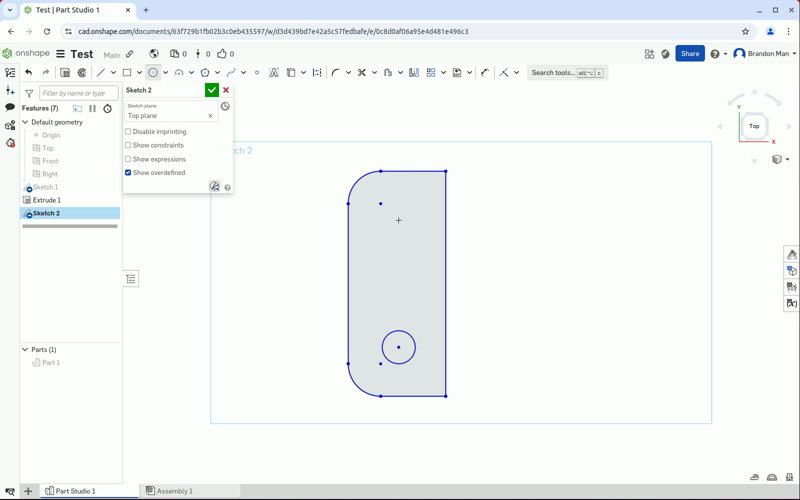
click(398, 219)
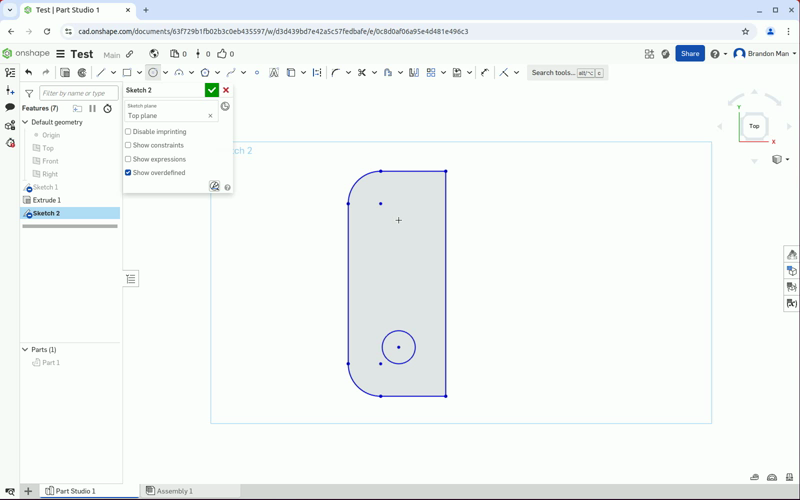
key_up(shift)
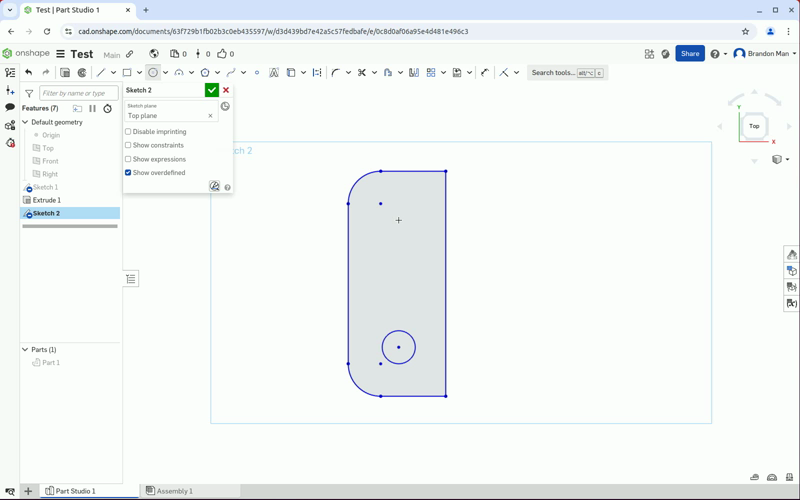
mouse_move(415, 219)
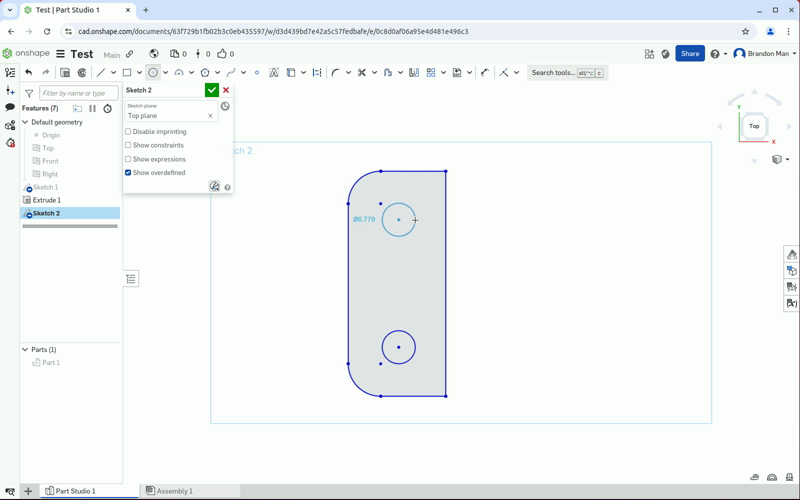
click(415, 219)
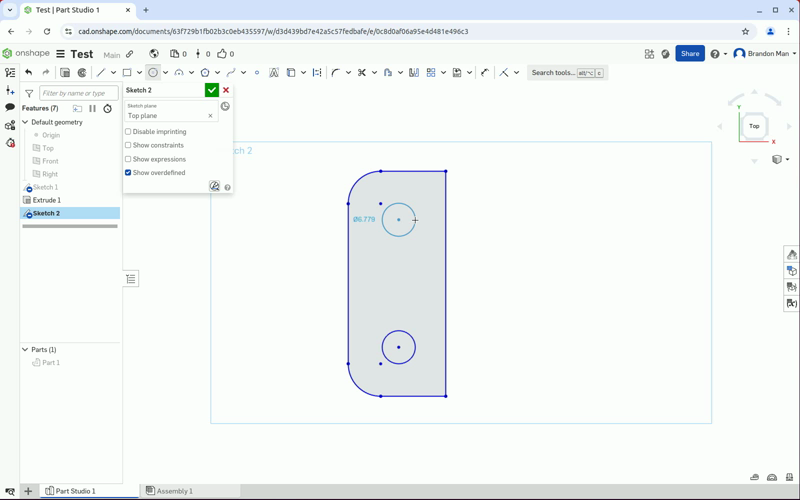
key(esc)
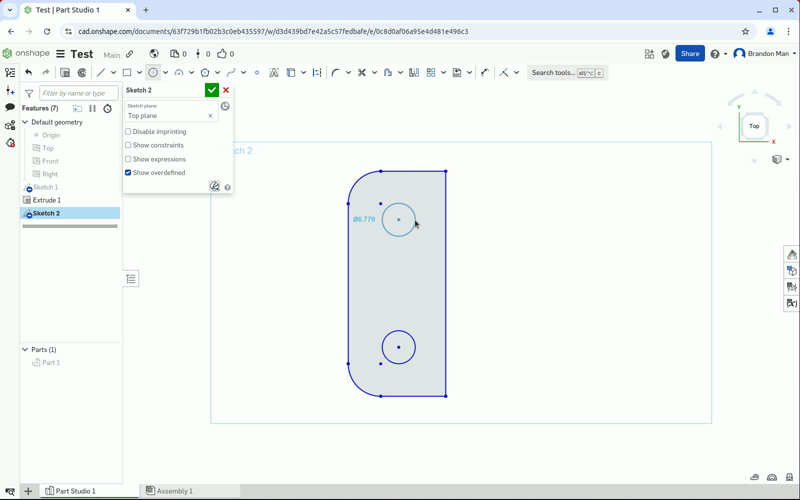
mouse_move(422, 239)
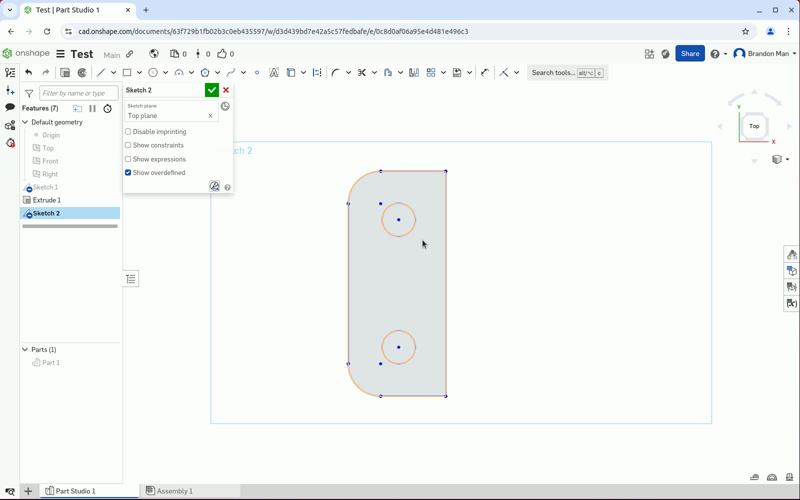
click(422, 239)
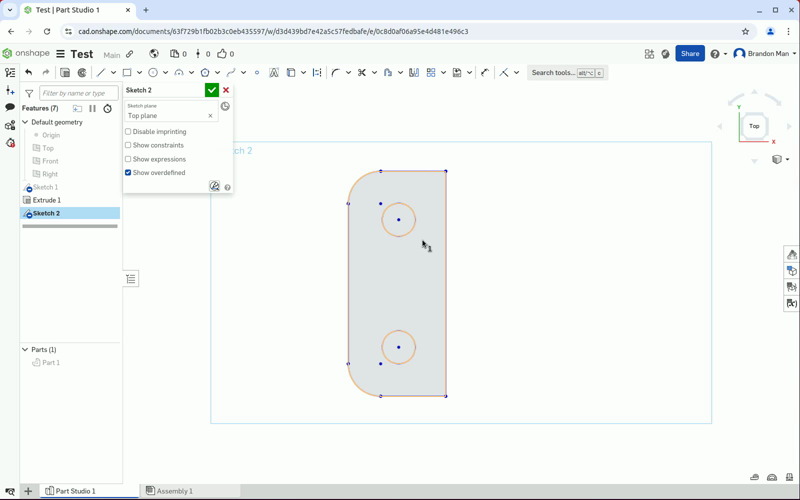
mouse_move(73, 352)
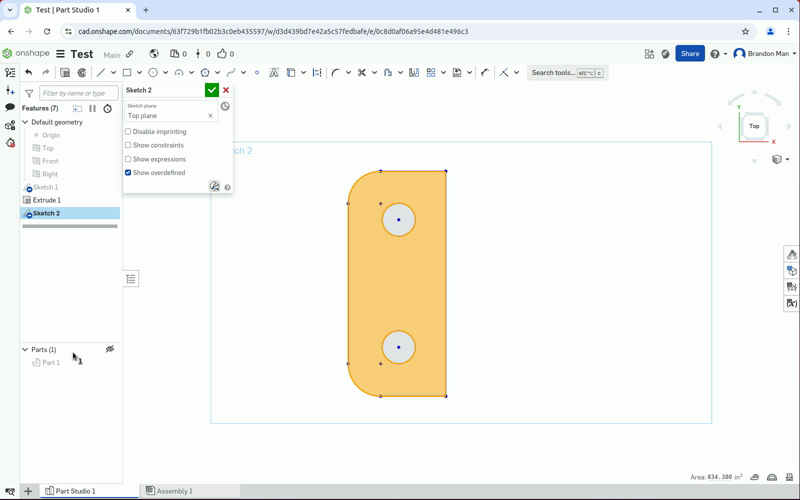
key(shift+y)
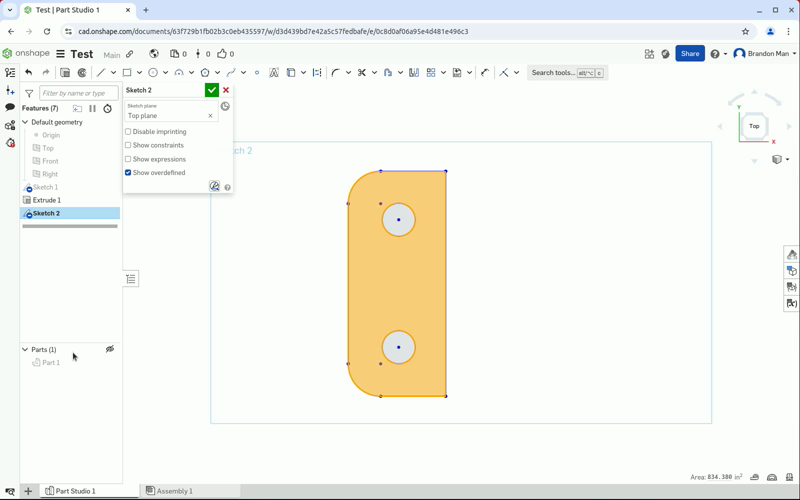
key(shift+e)
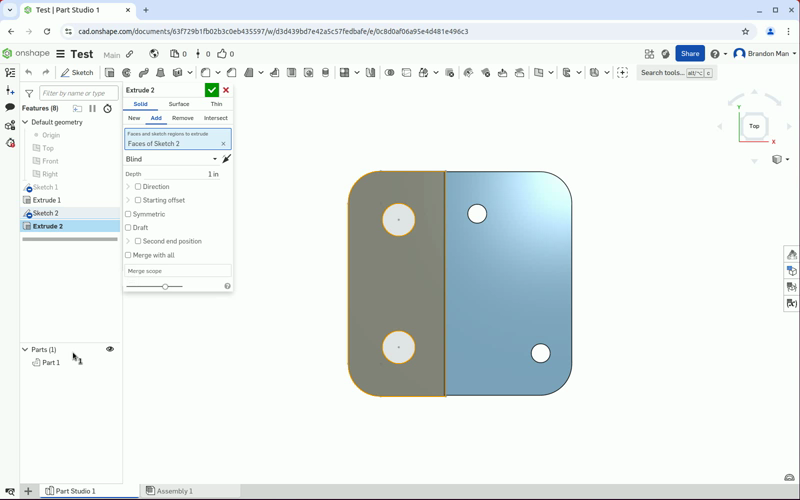
mouse_move(143, 106)
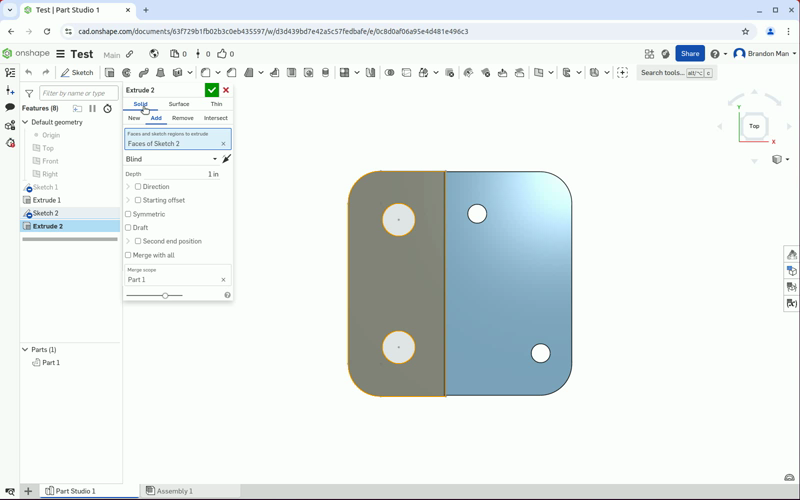
click(143, 106)
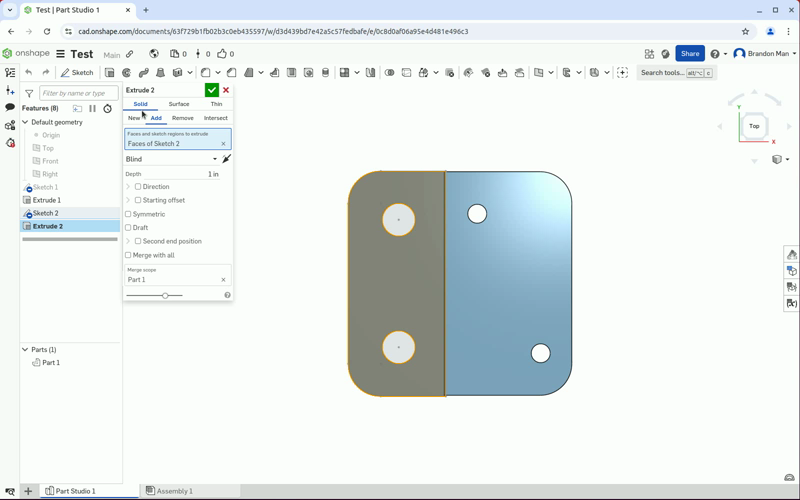
mouse_move(137, 120)
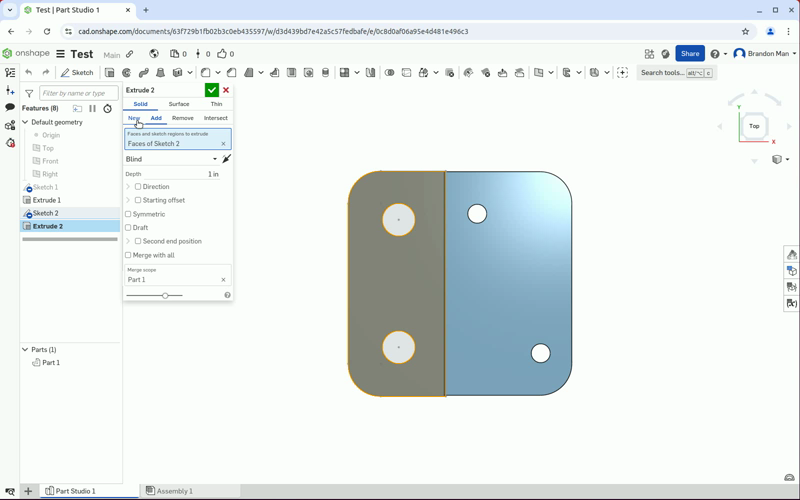
click(137, 120)
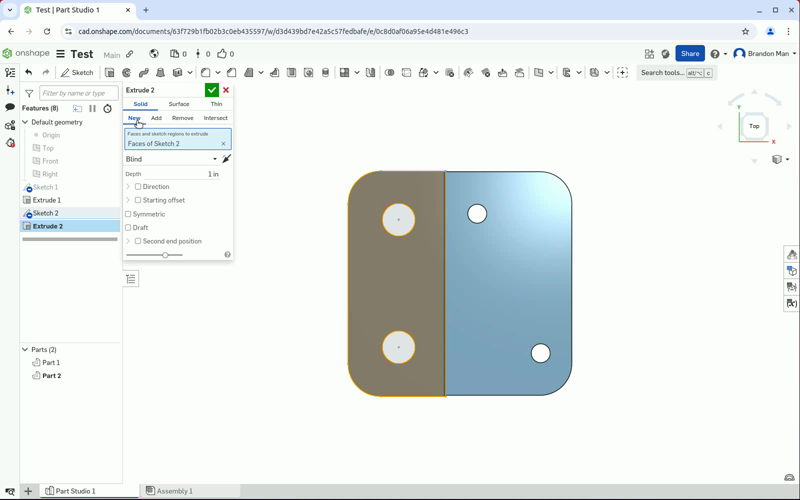
key(tab, 4)
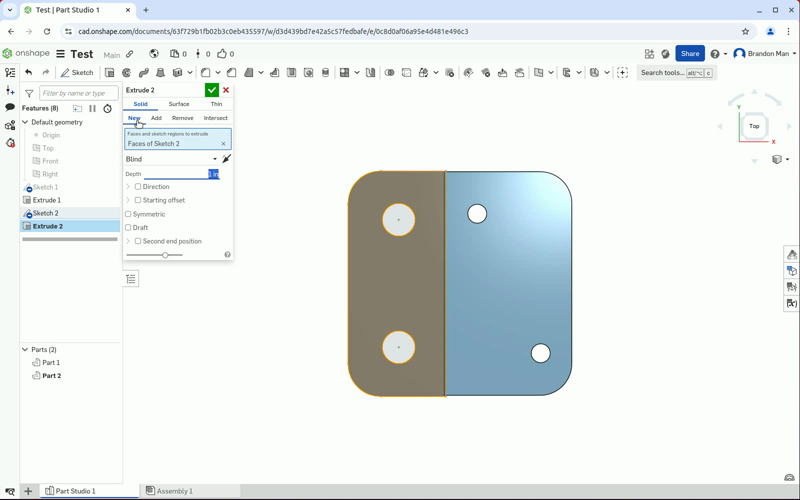
text(2.648)
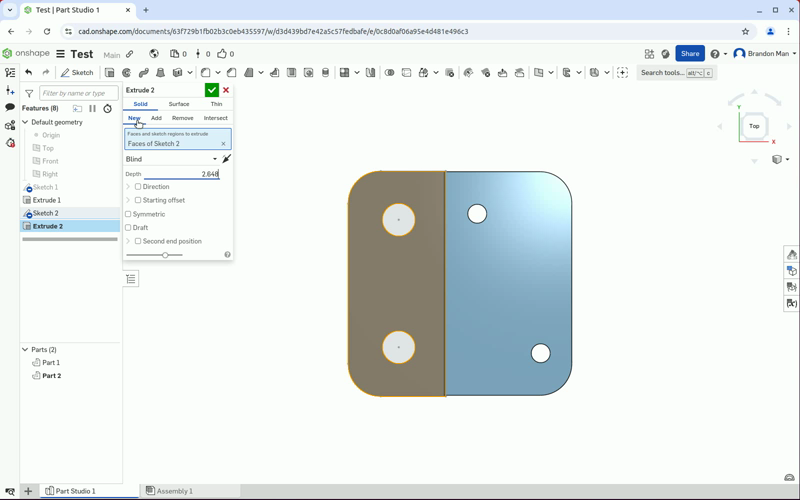
key(enter)
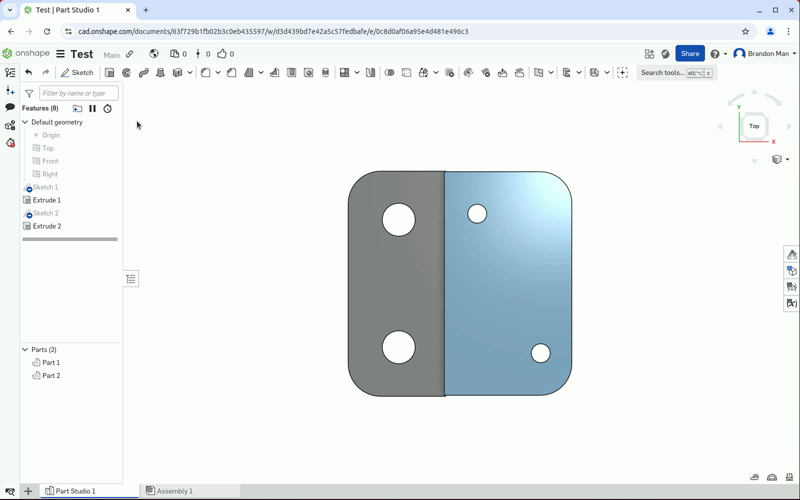
key(shift+h)
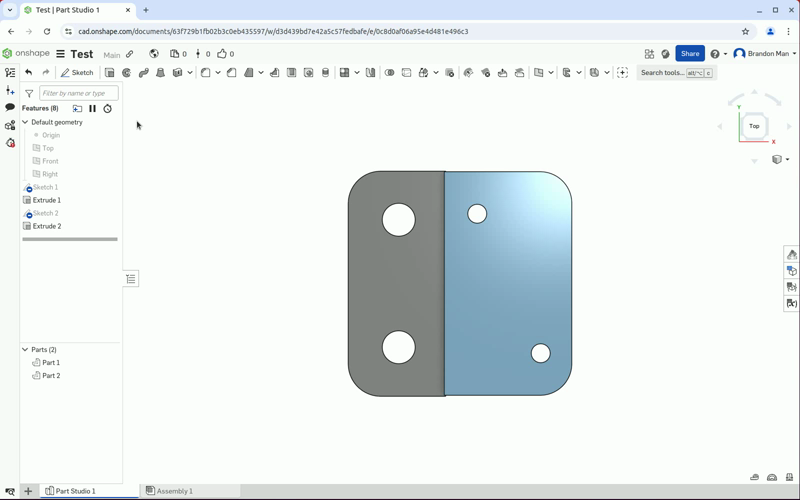
key(shift+h)
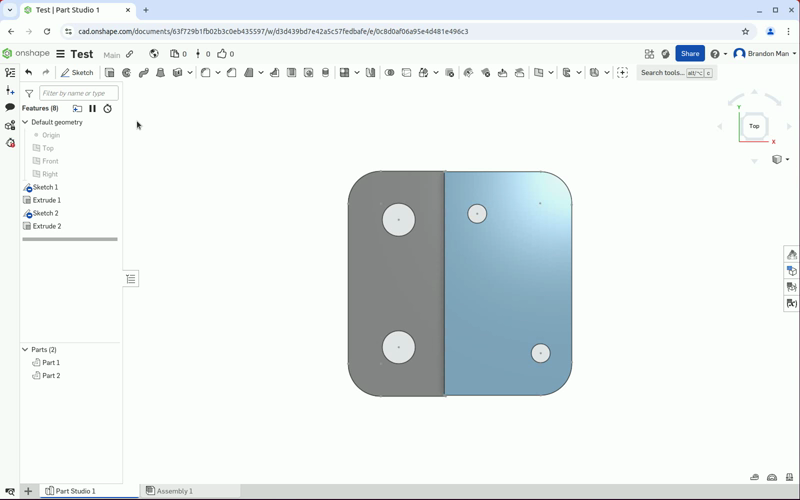
key(shift+7)
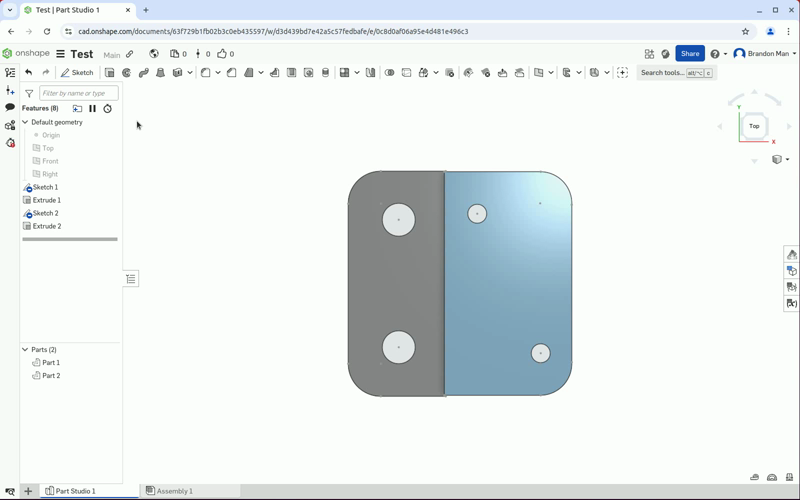
key(up, 3)
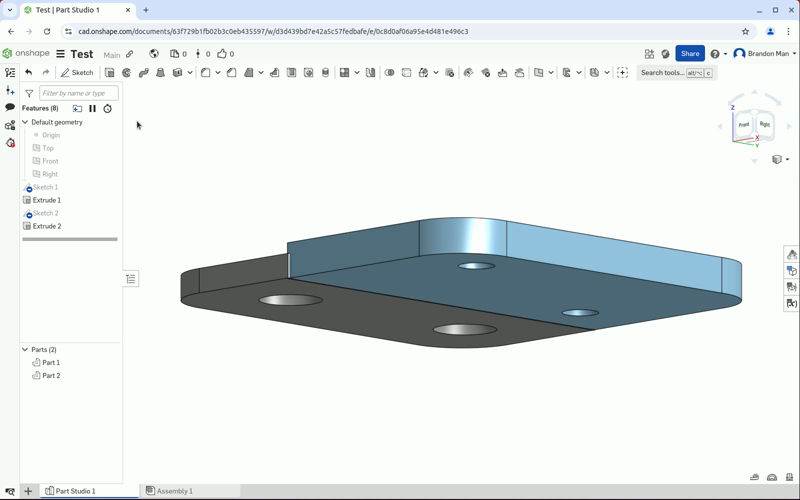
key(left, 3)
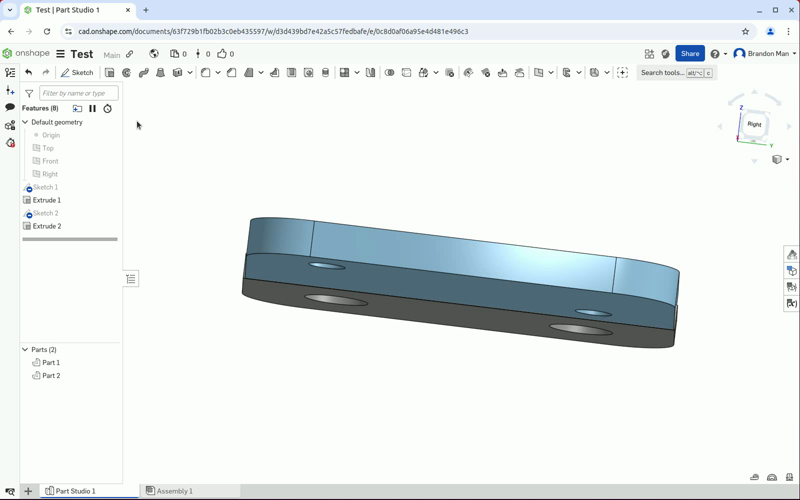
key(right, 3)
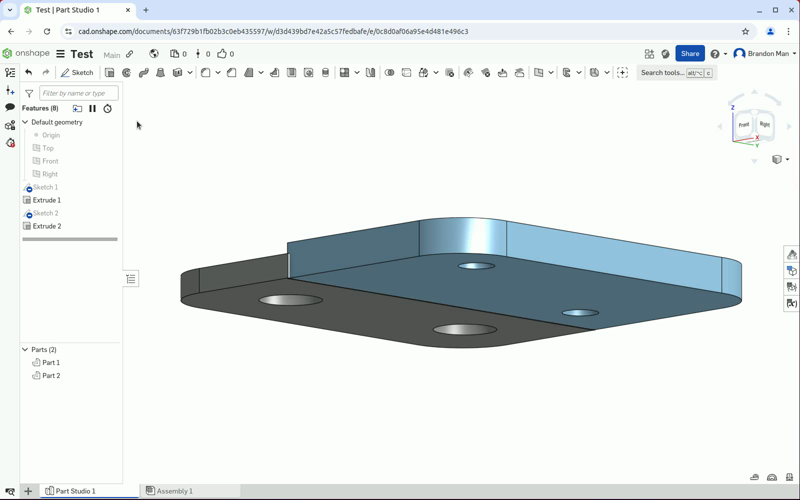
key(down, 3)
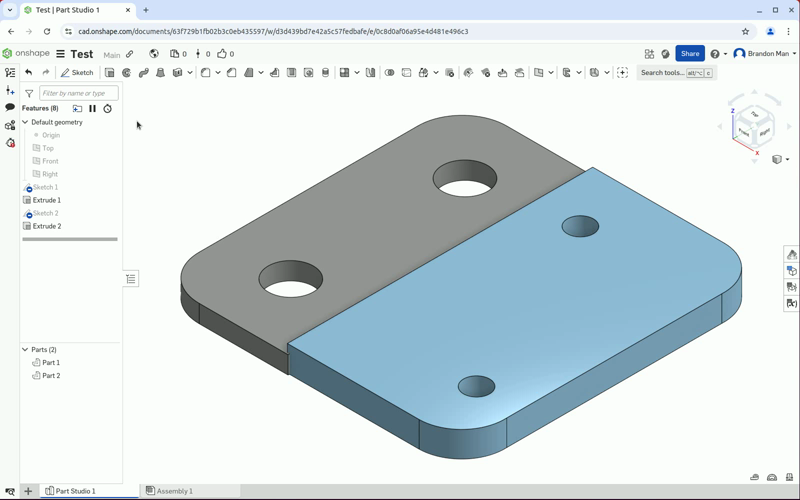
mouse_move(73, 189)
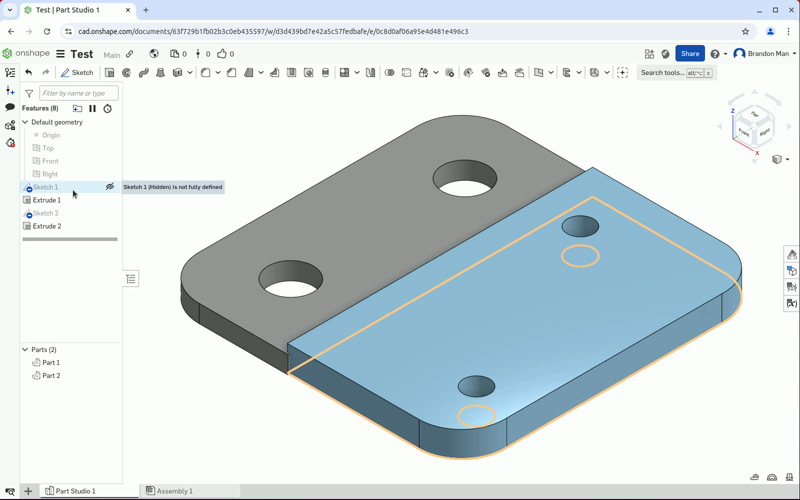
click(73, 189)